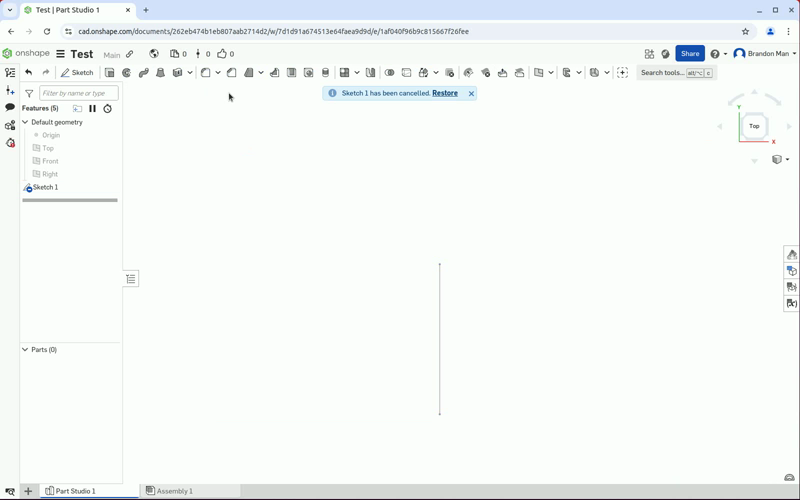
key(shift+h)
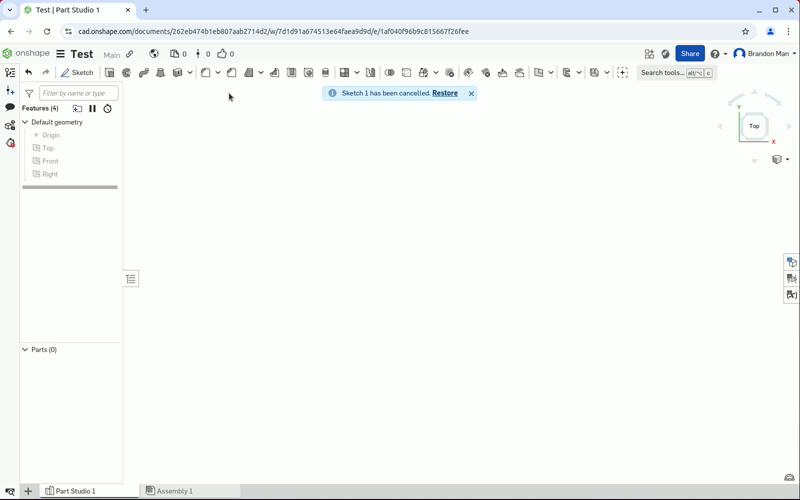
mouse_move(73, 352)
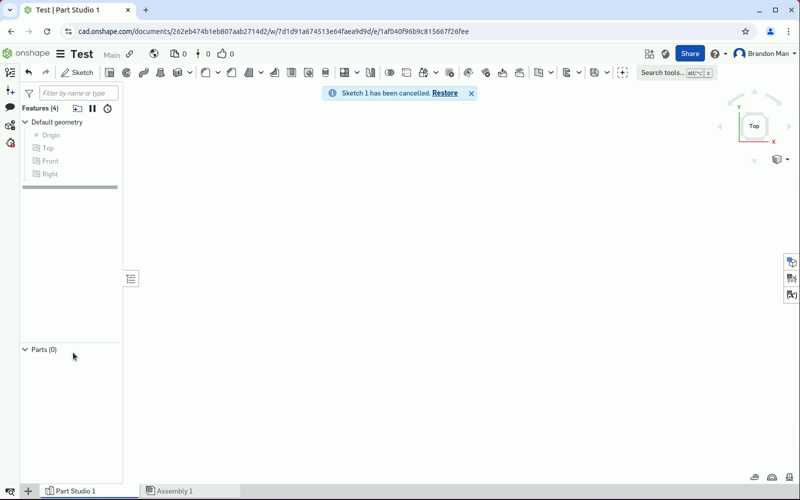
key(y)
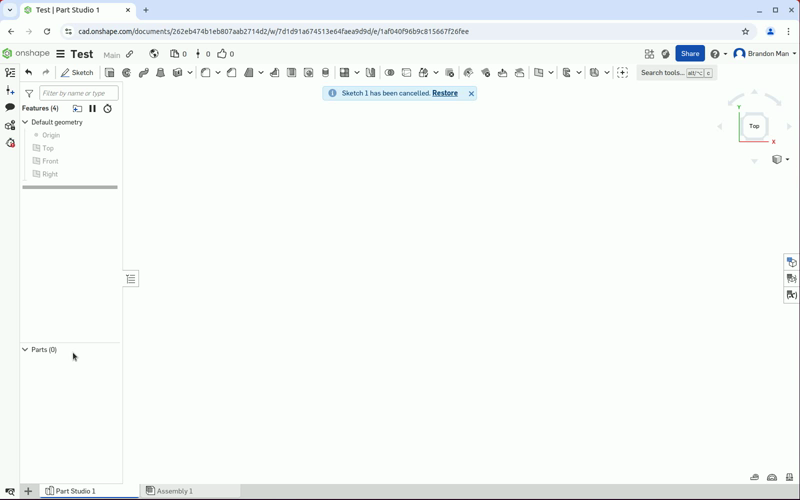
key(shift+p)
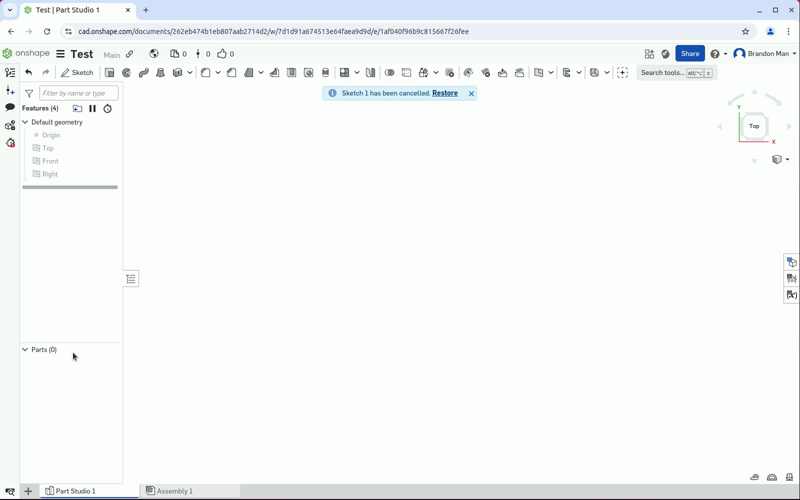
key(space)
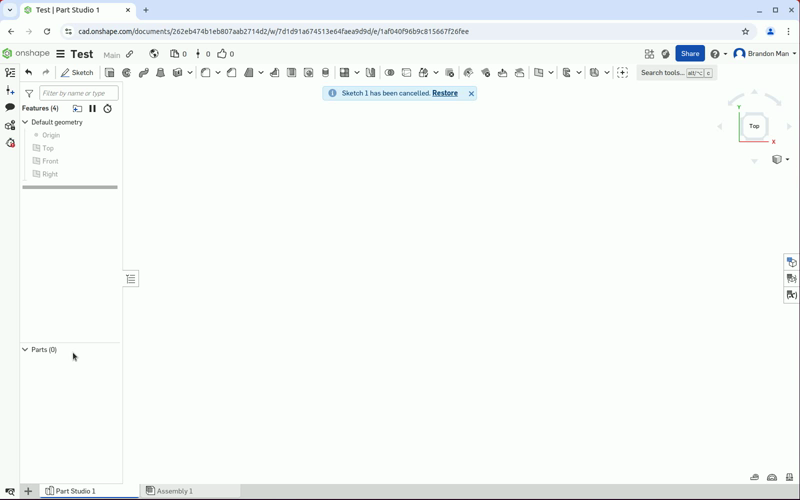
key_down(shift)
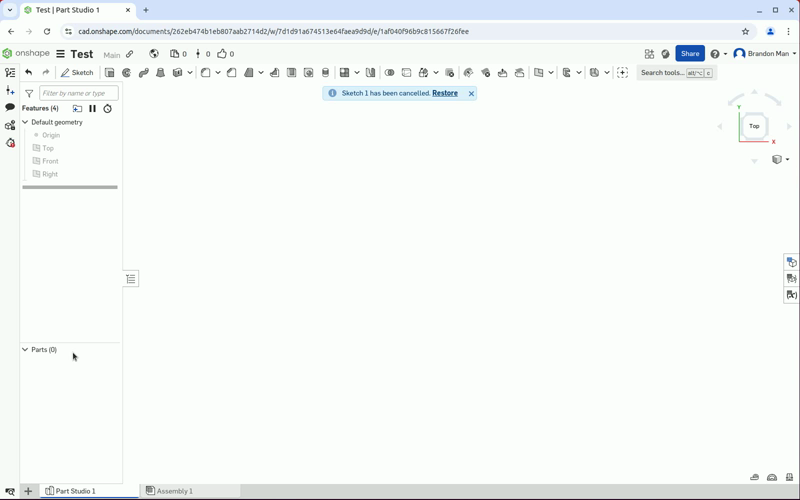
key(up)
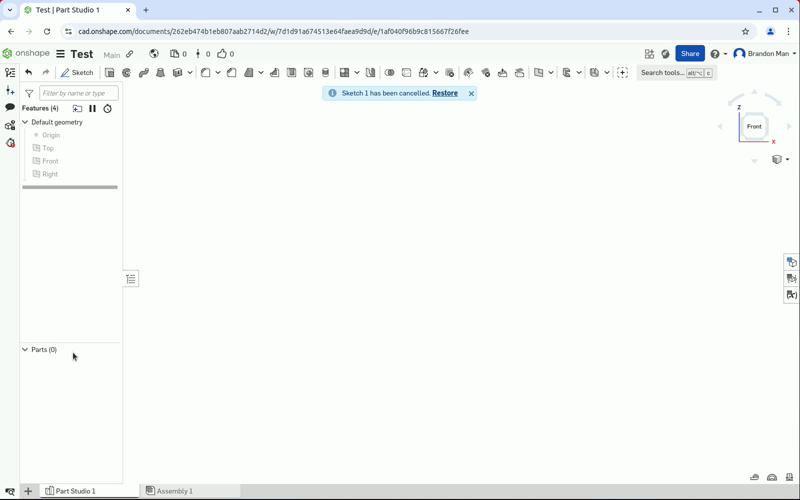
key_up(shift)
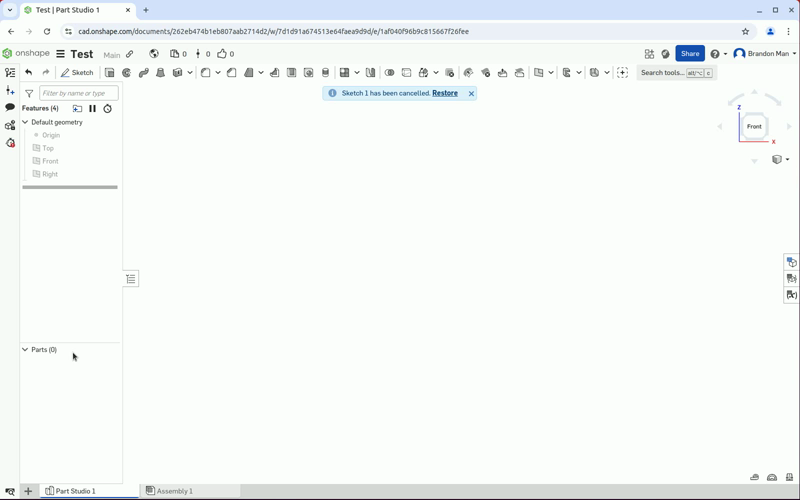
mouse_move(73, 352)
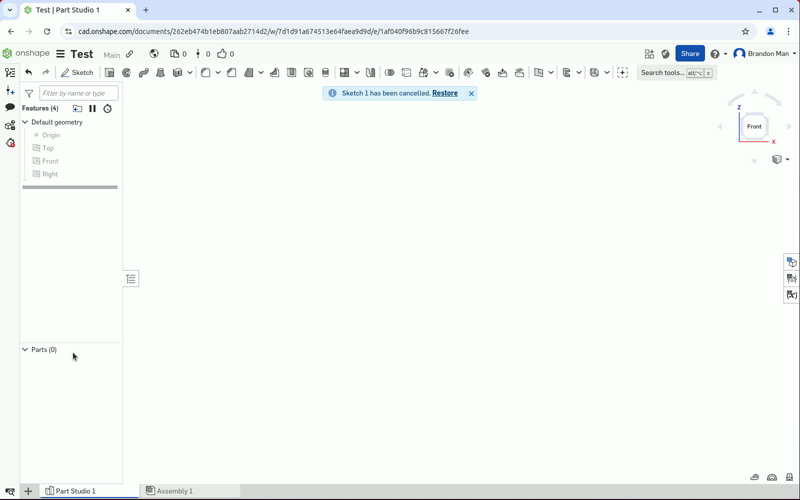
key(shift+y)
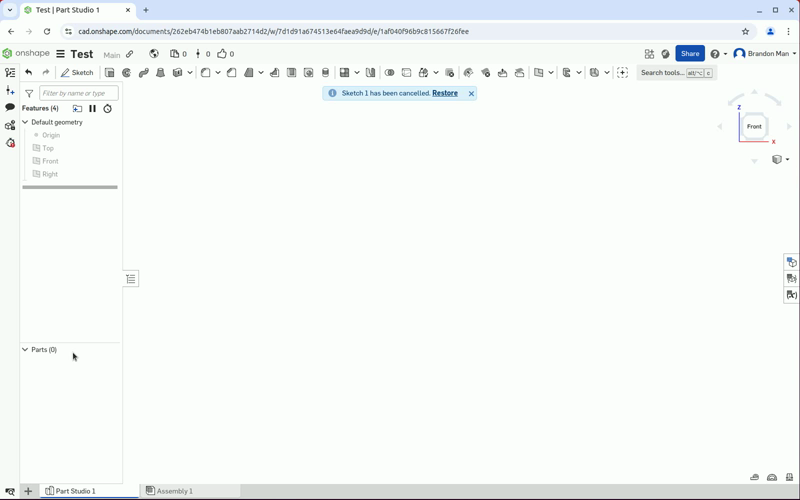
key(shift+s)
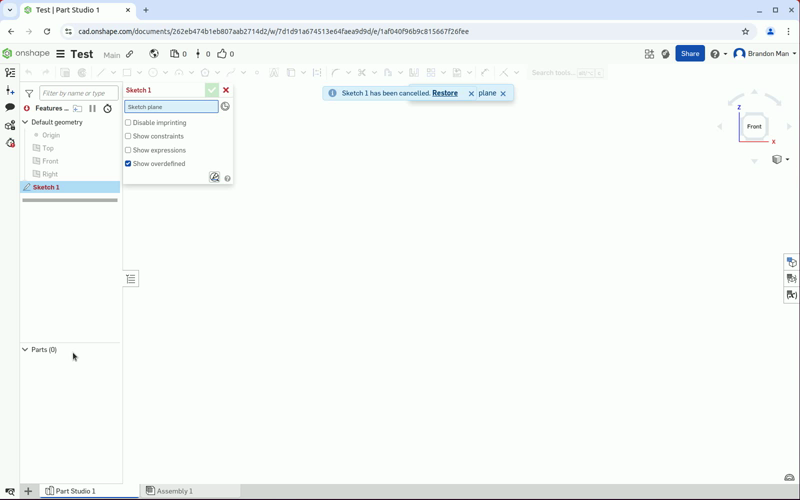
mouse_move(73, 163)
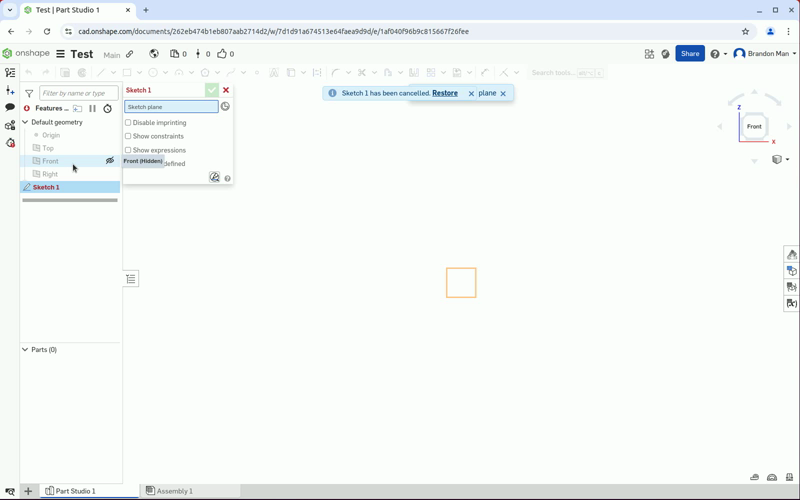
click(73, 163)
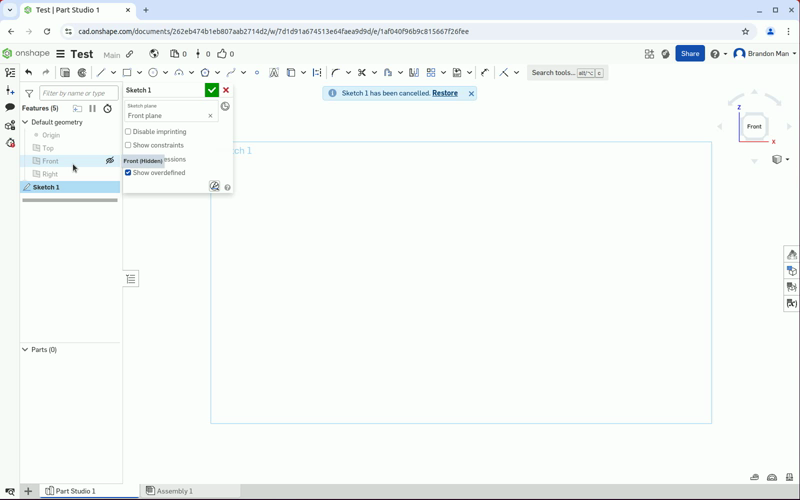
mouse_move(73, 352)
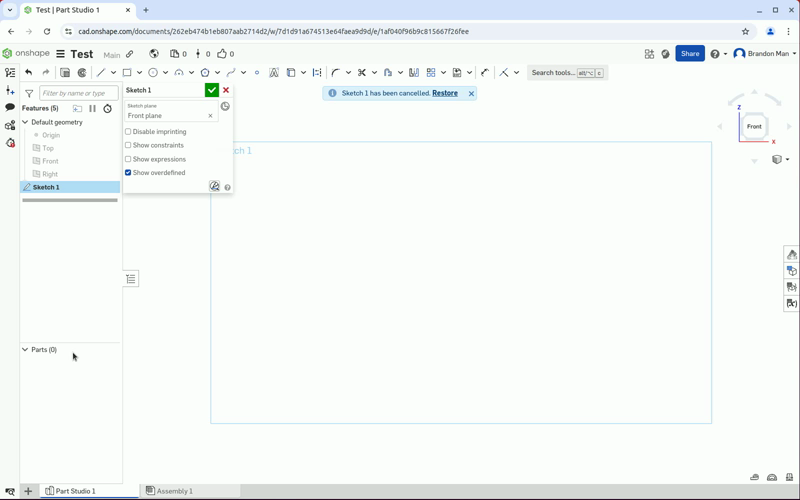
key(y)
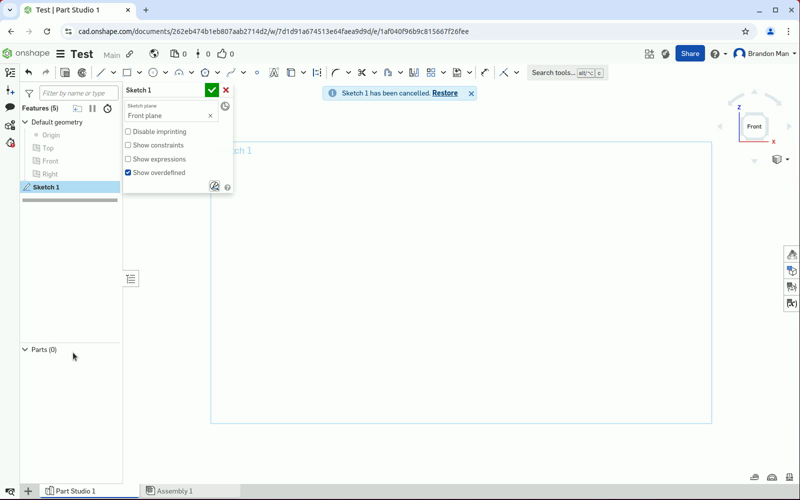
key(l)
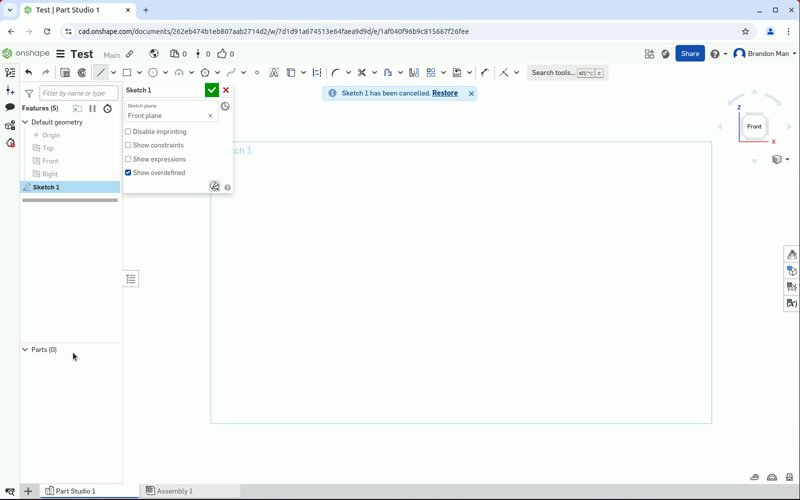
key_down(shift)
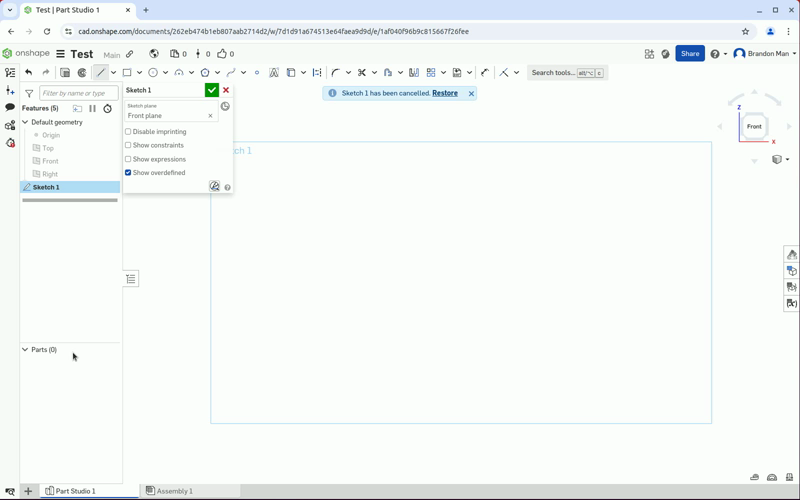
mouse_move(396, 218)
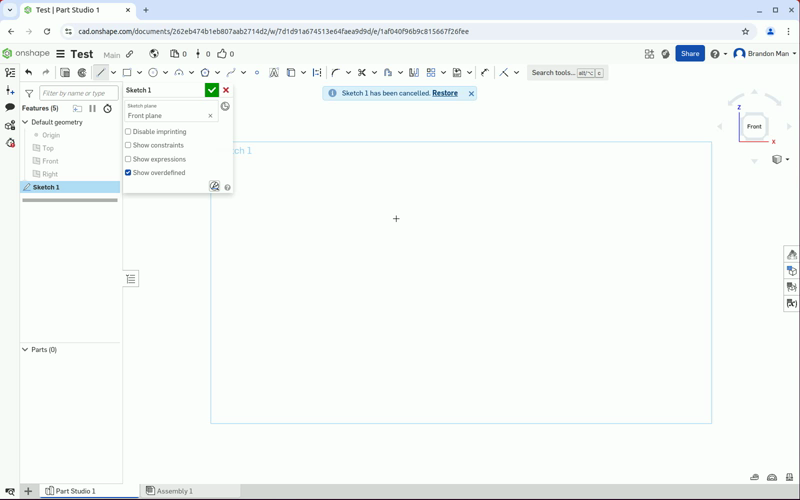
click(396, 218)
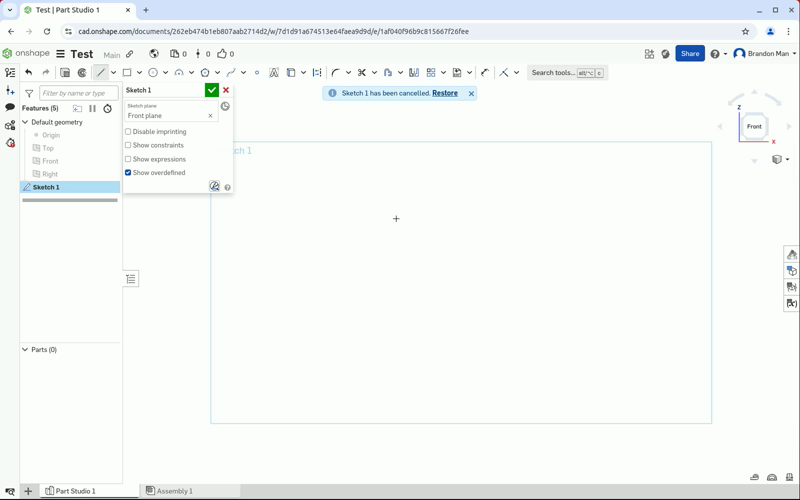
key_up(shift)
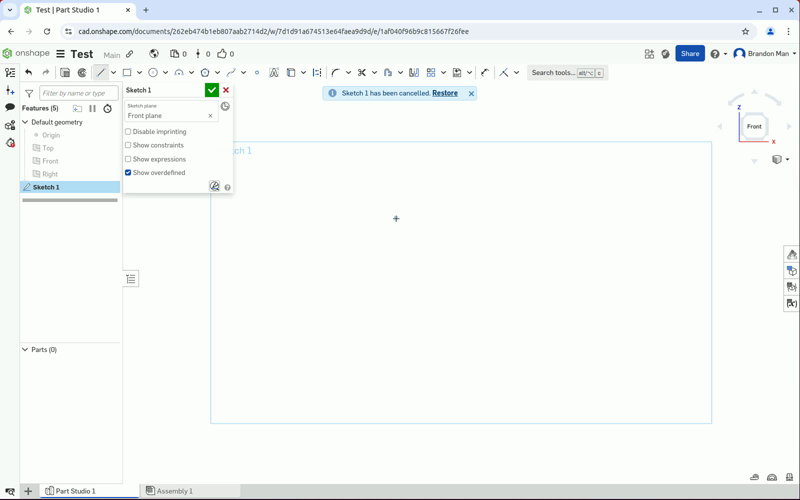
key_down(shift)
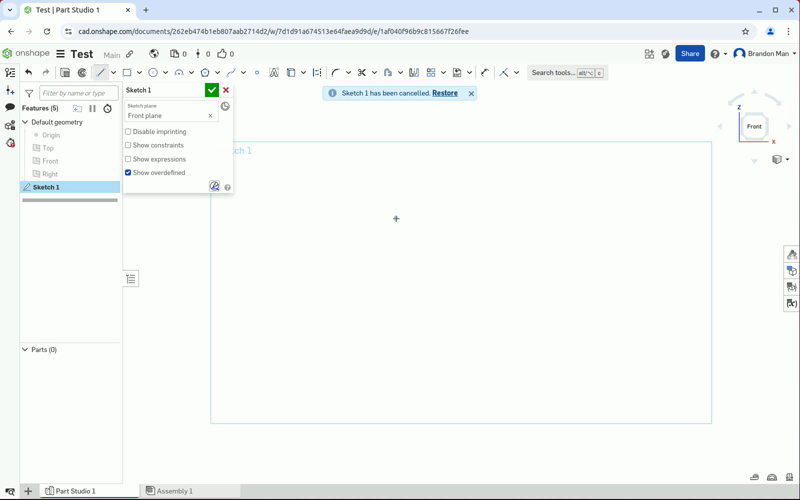
mouse_move(426, 218)
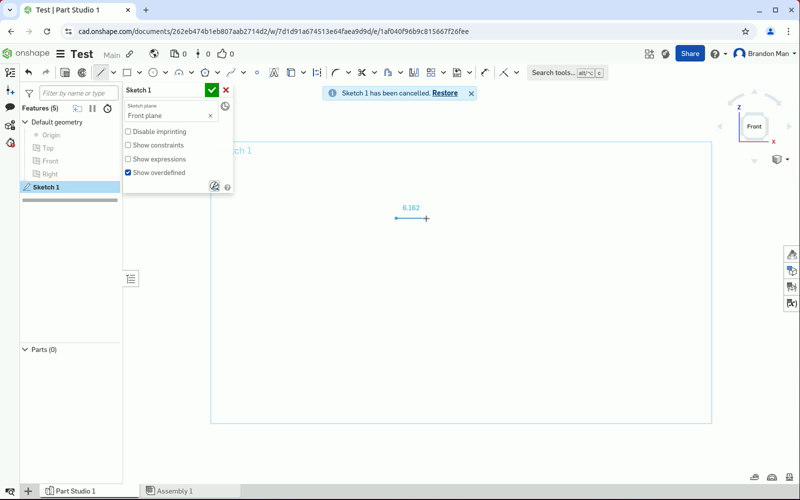
mouse_move(413, 218)
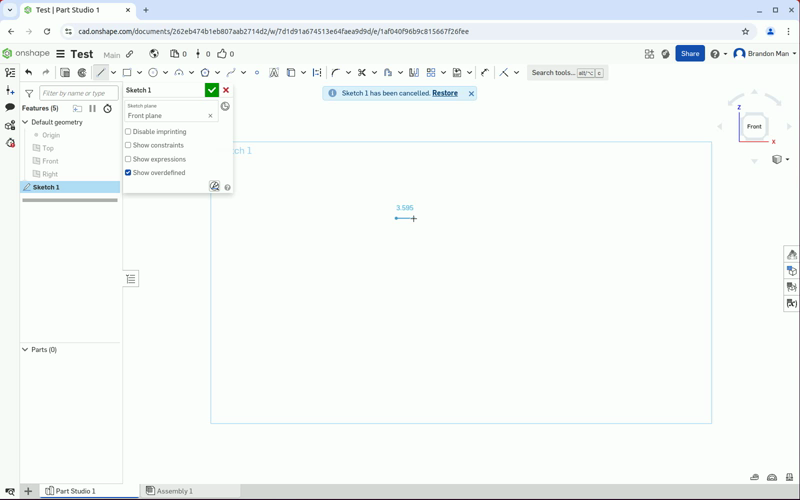
click(413, 218)
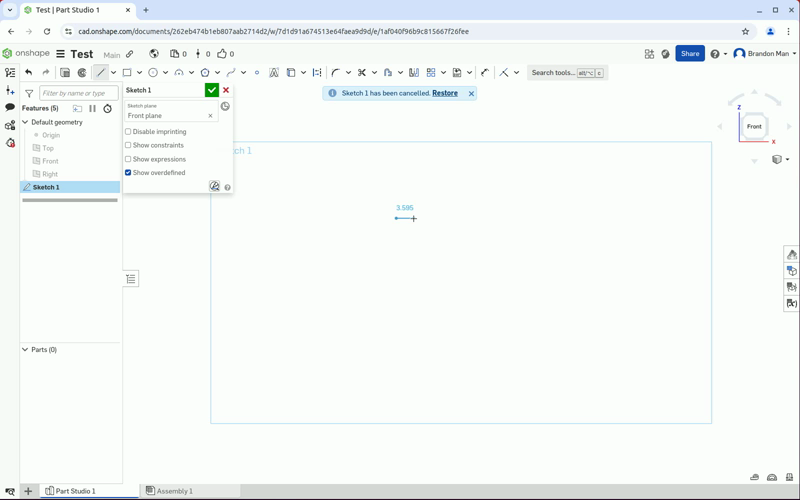
key_up(shift)
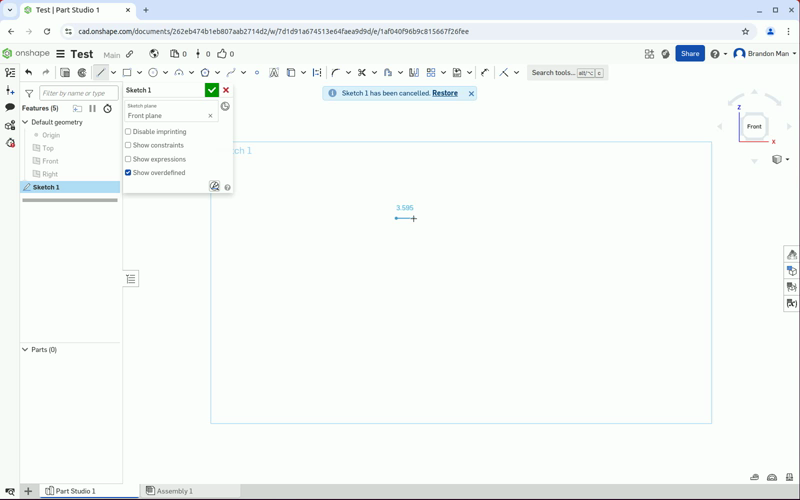
key(esc)
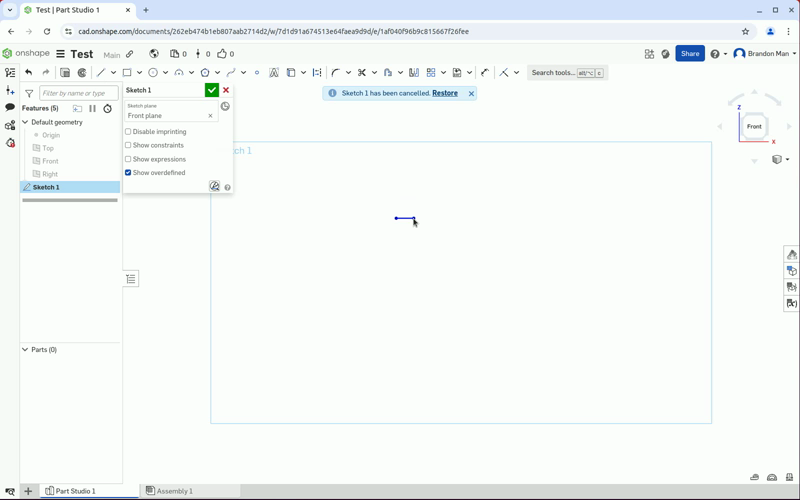
key(a)
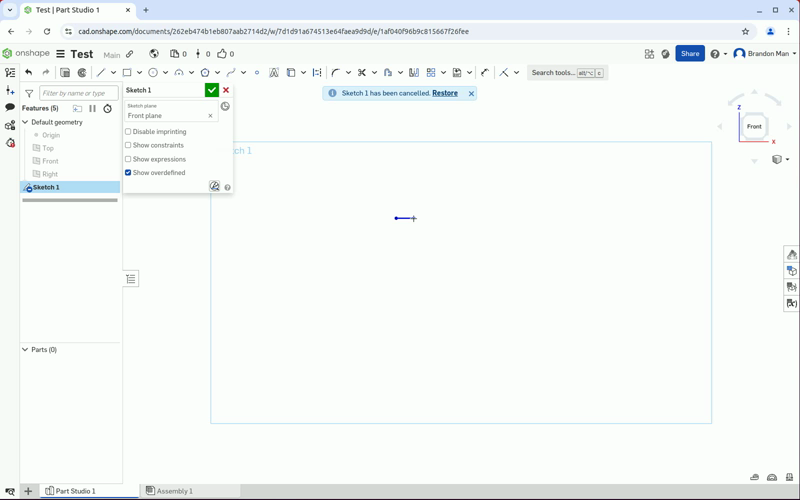
mouse_move(413, 218)
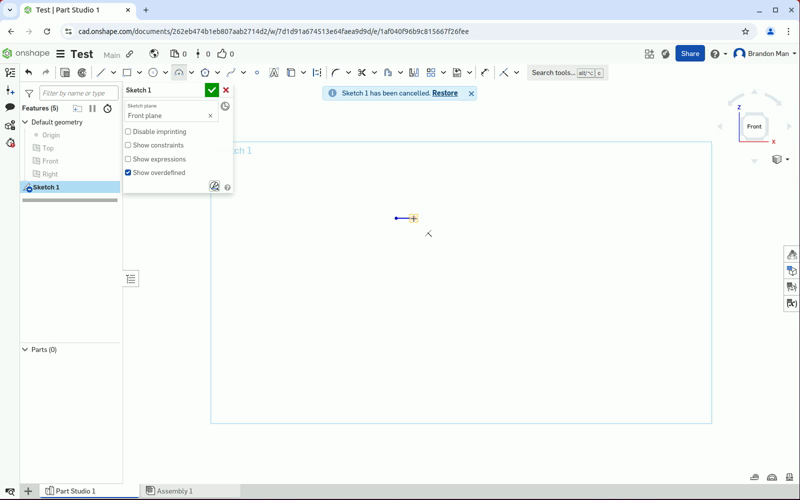
click(413, 218)
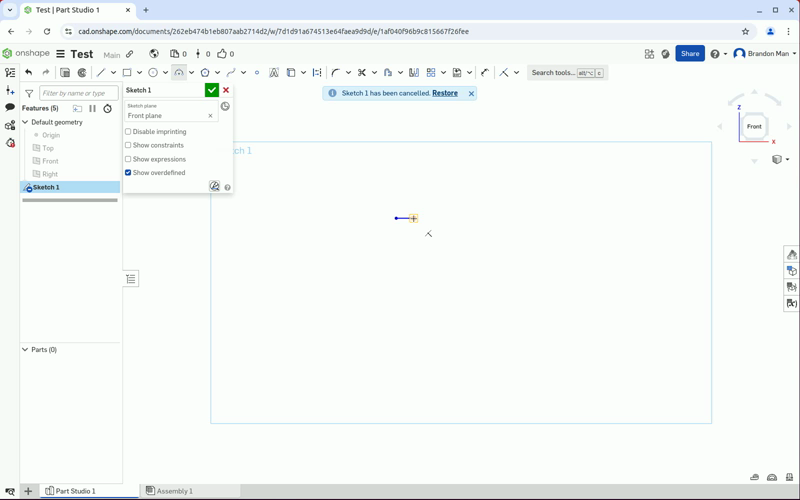
key_down(shift)
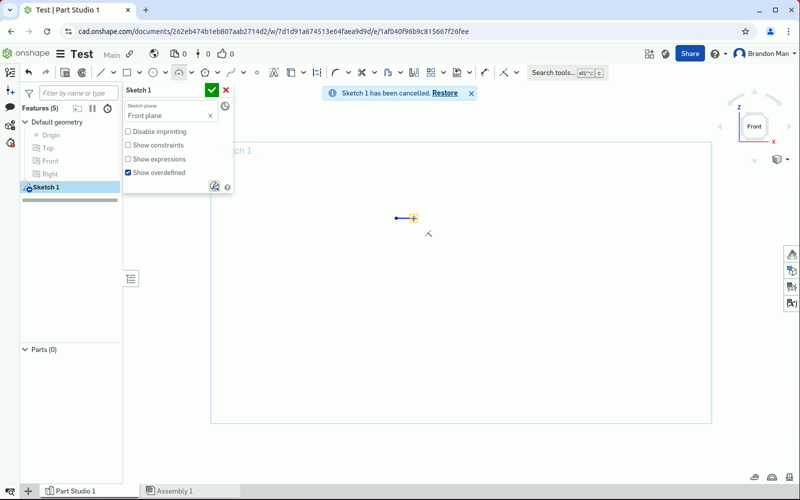
mouse_move(431, 235)
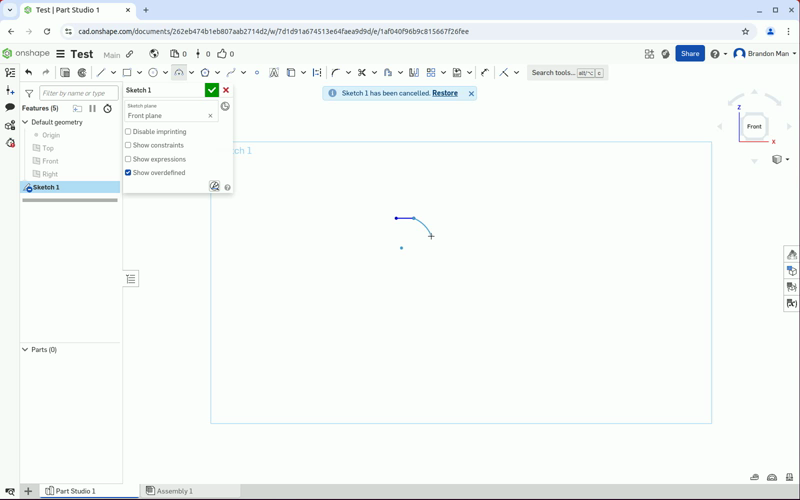
click(431, 235)
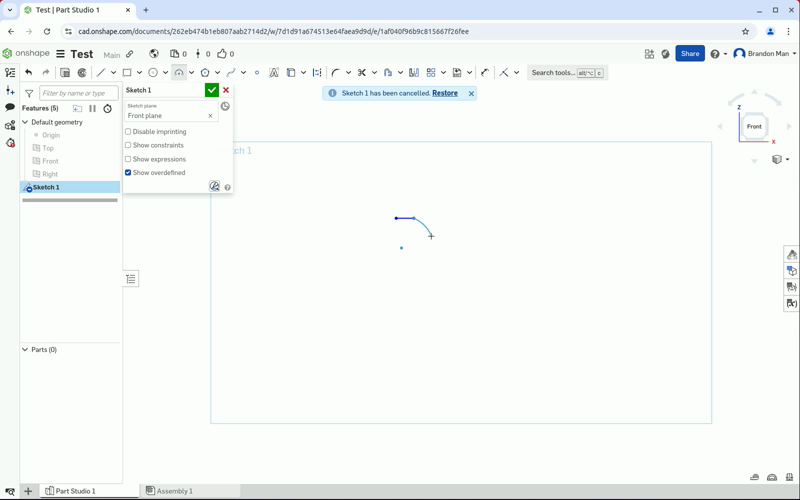
mouse_move(426, 223)
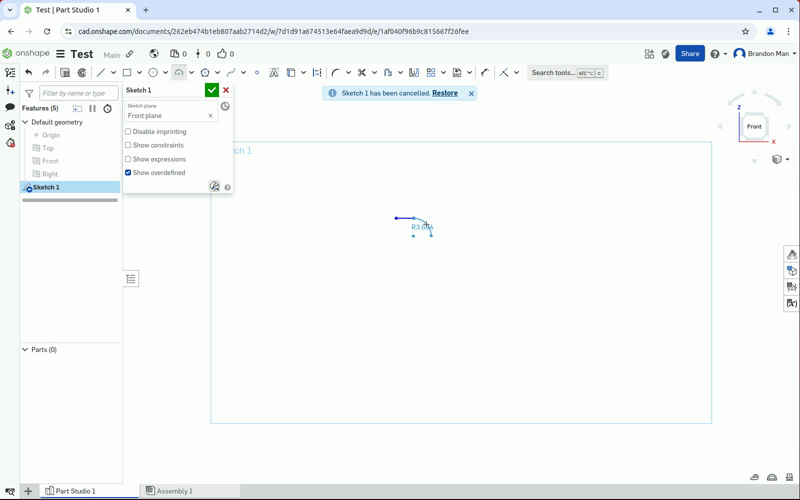
click(426, 223)
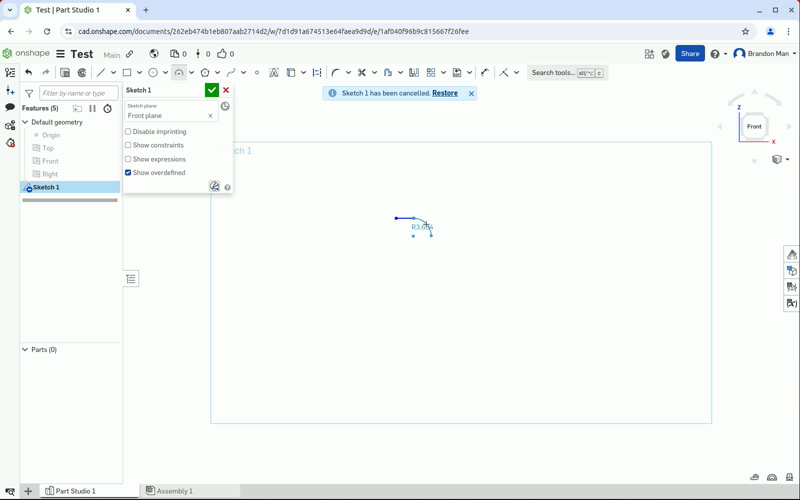
key_up(shift)
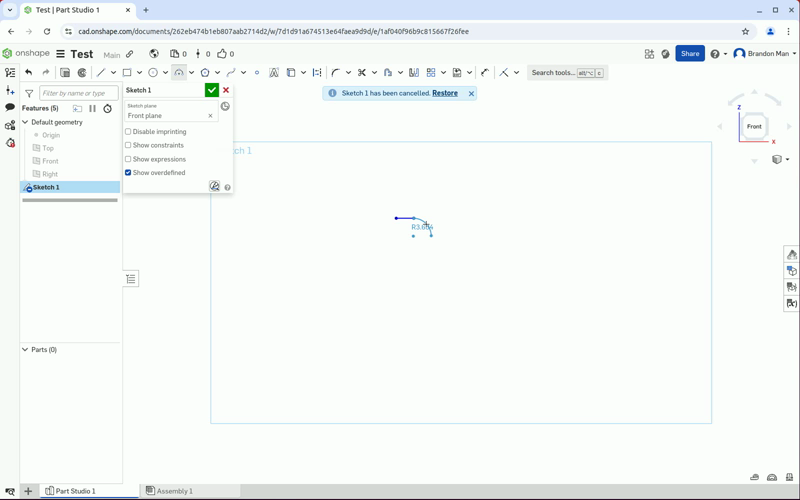
key(esc)
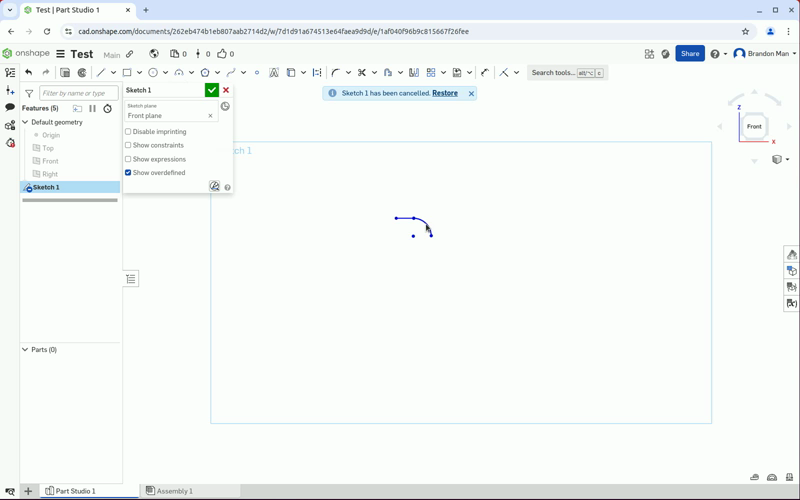
key(l)
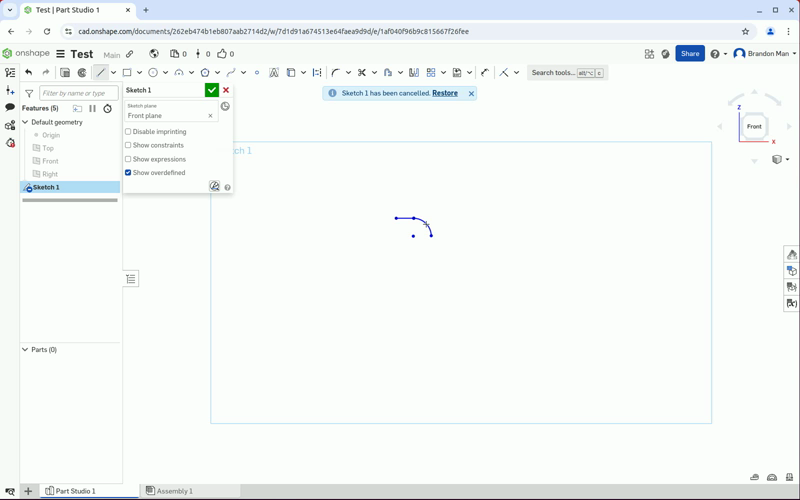
mouse_move(431, 235)
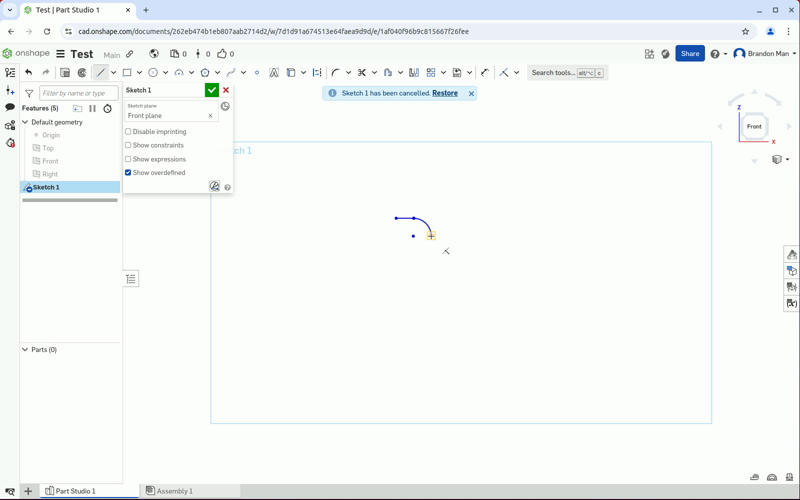
click(431, 235)
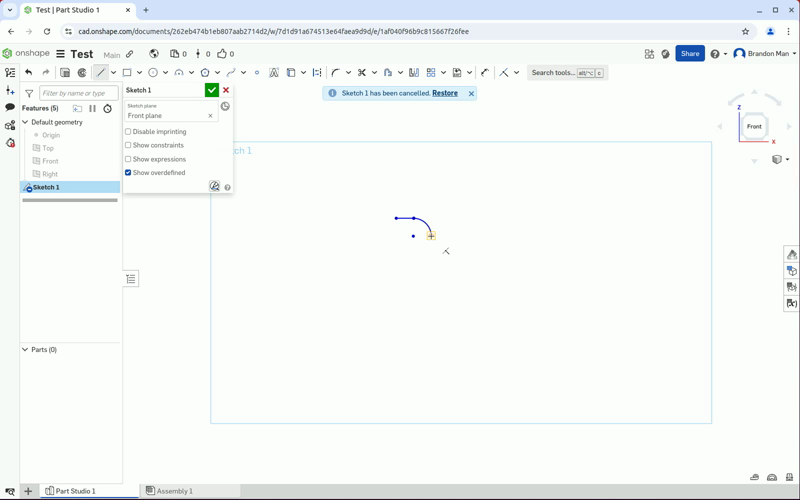
key_down(shift)
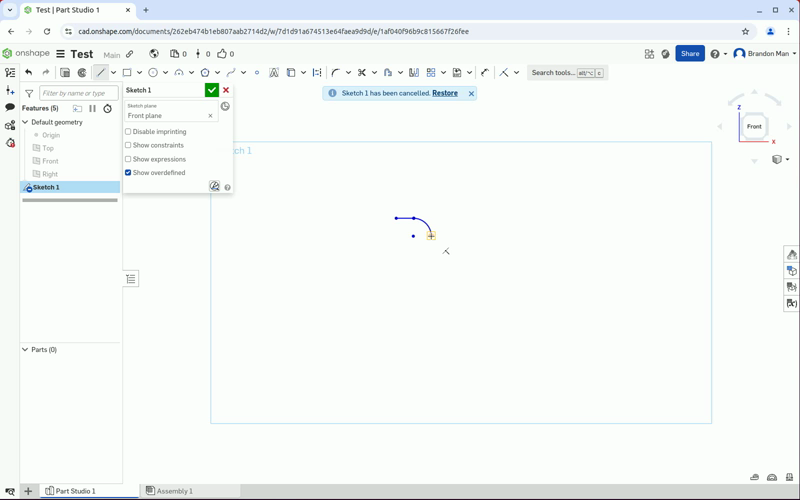
mouse_move(461, 235)
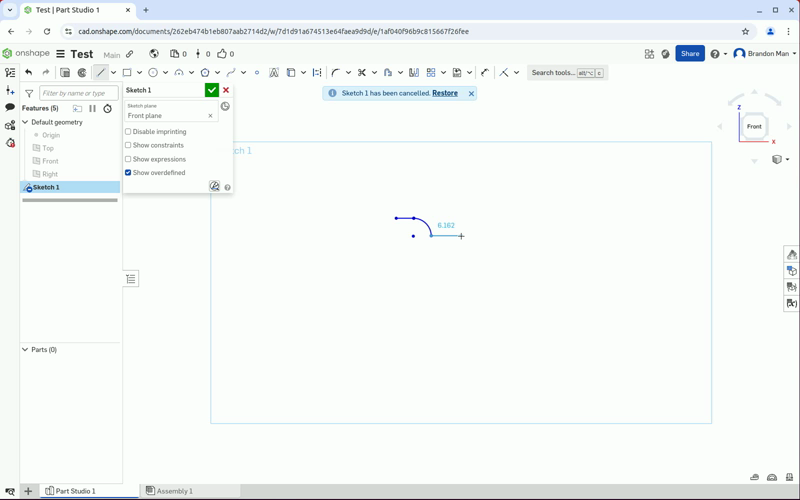
mouse_move(431, 283)
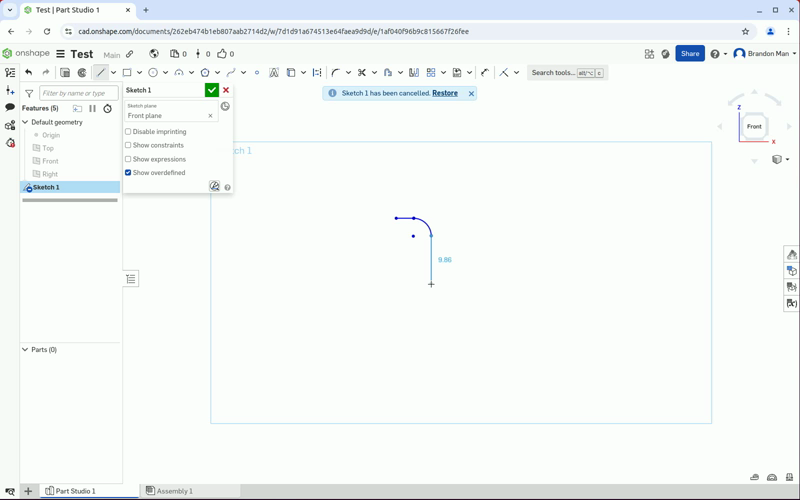
click(431, 283)
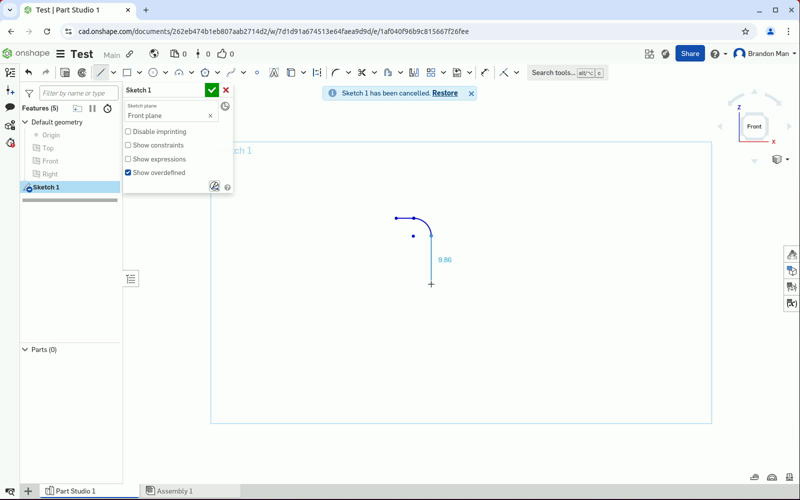
key_up(shift)
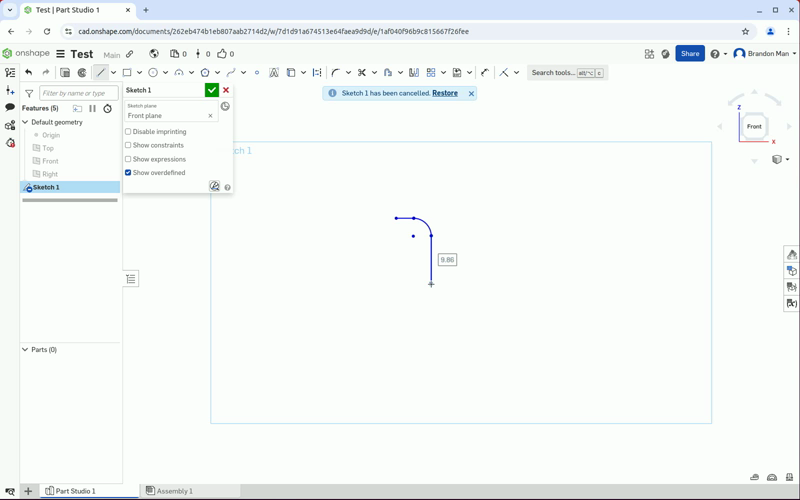
key_down(shift)
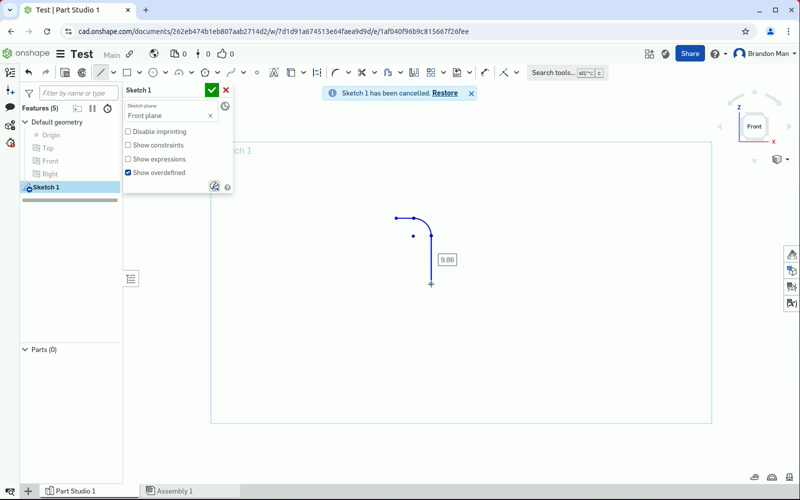
mouse_move(461, 283)
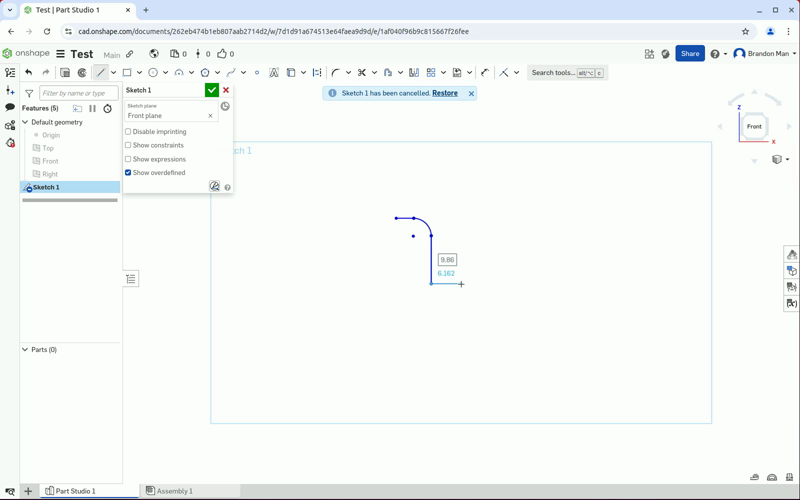
mouse_move(478, 283)
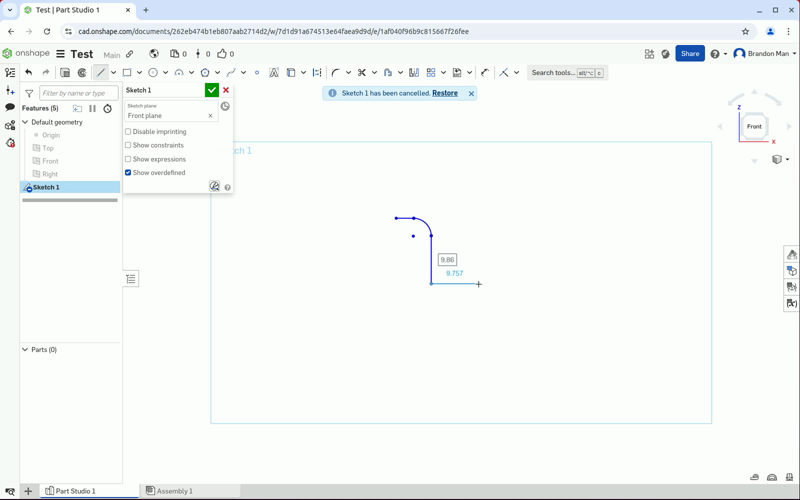
click(478, 283)
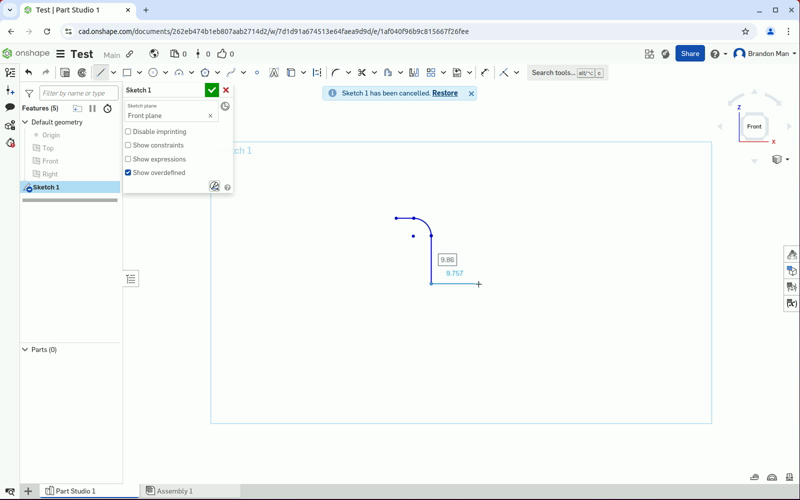
key_up(shift)
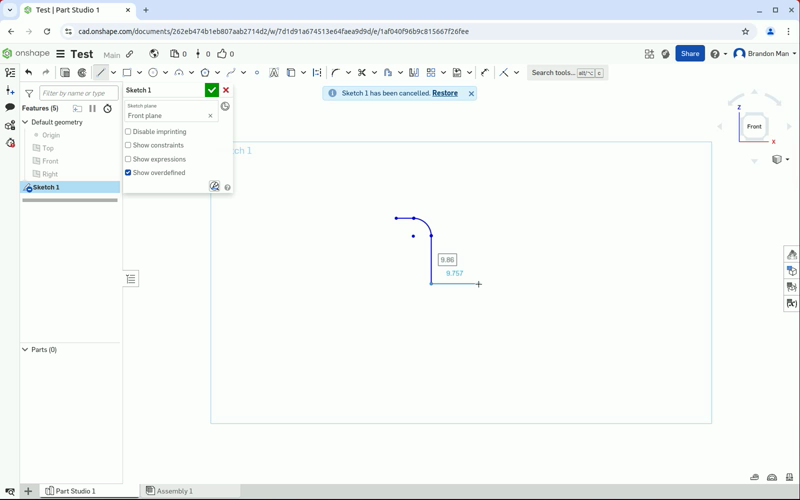
key_down(shift)
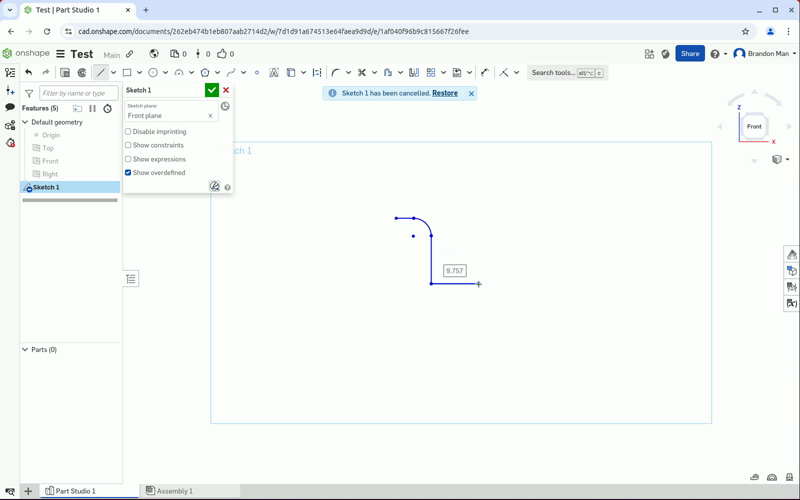
mouse_move(478, 204)
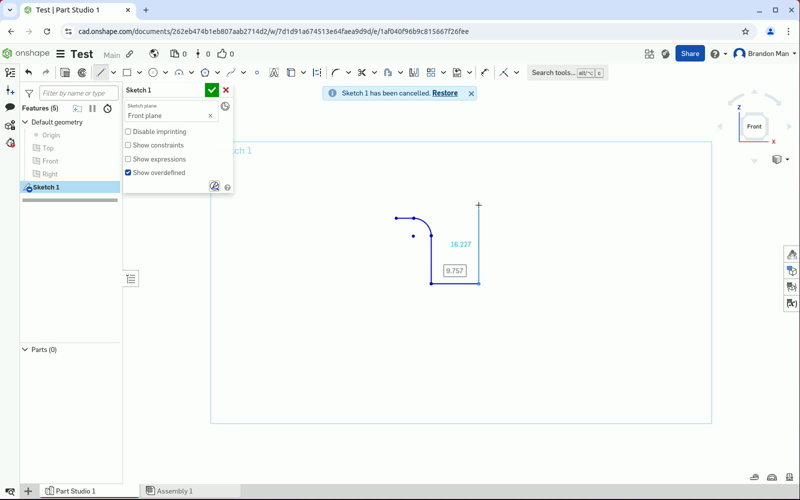
click(478, 204)
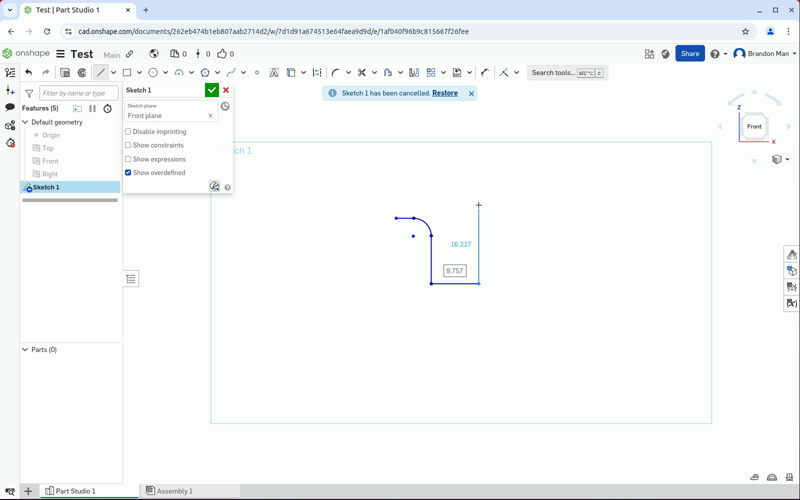
key_up(shift)
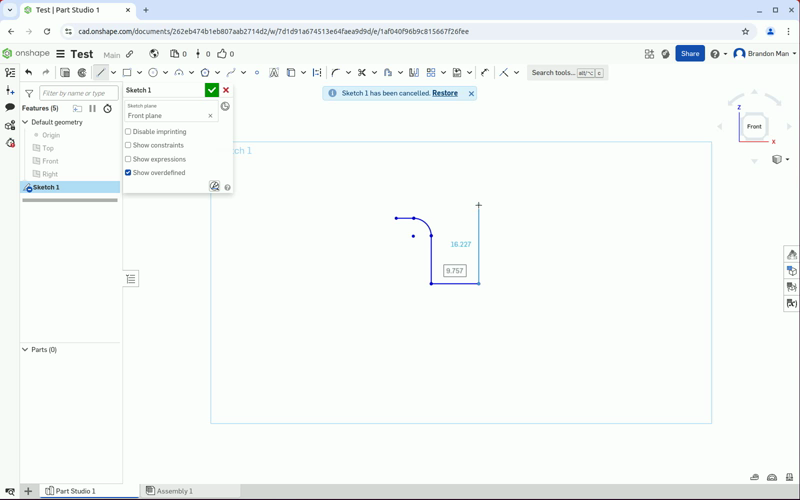
key(esc)
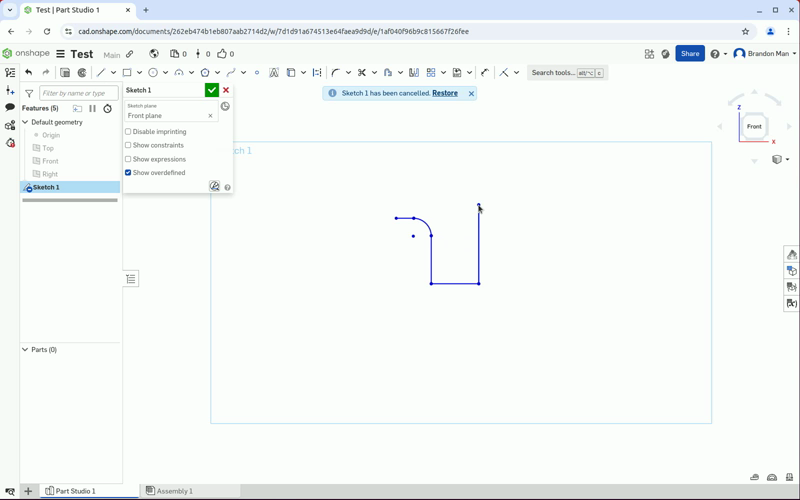
key(a)
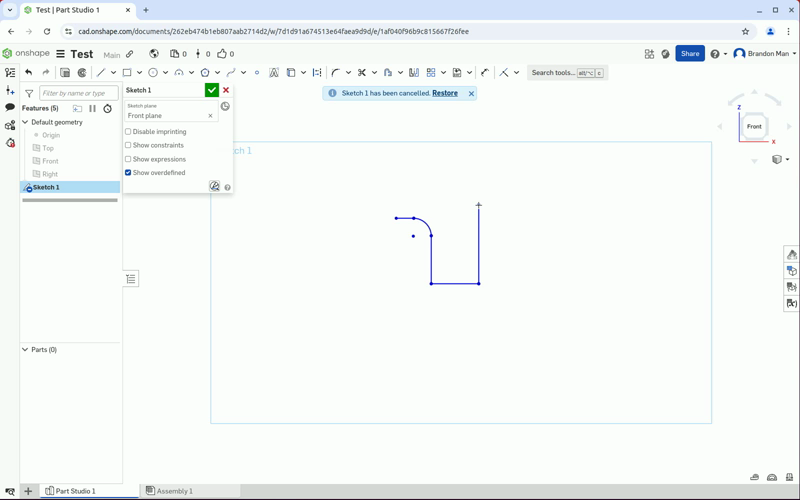
mouse_move(478, 204)
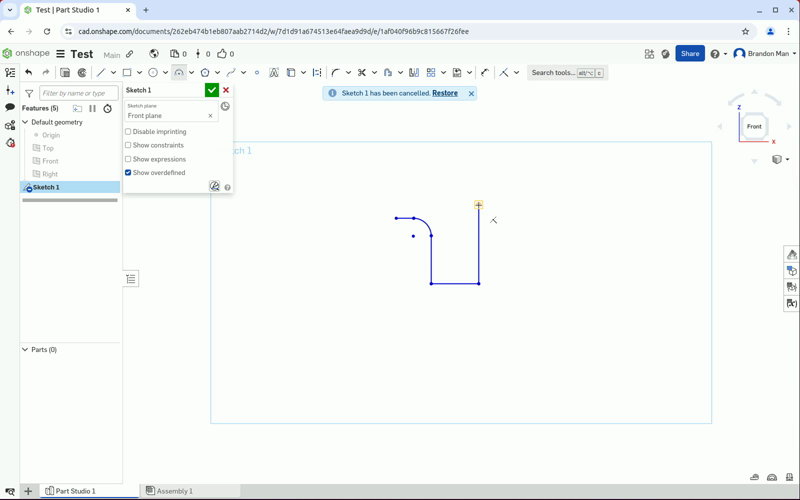
click(478, 204)
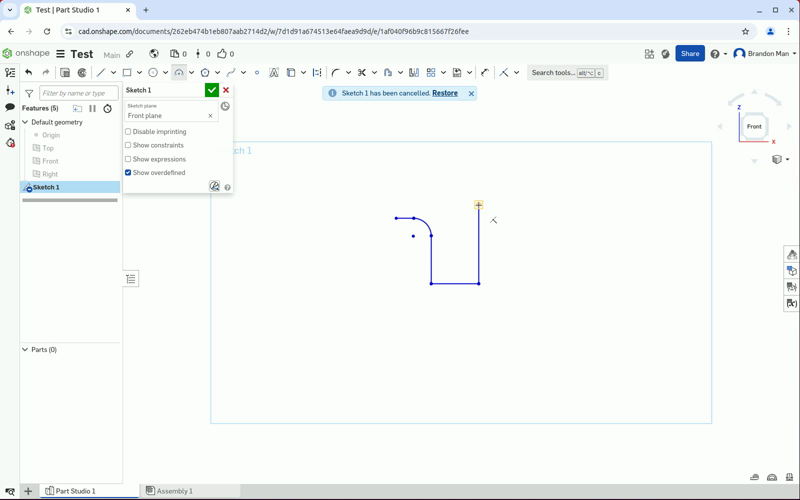
key_down(shift)
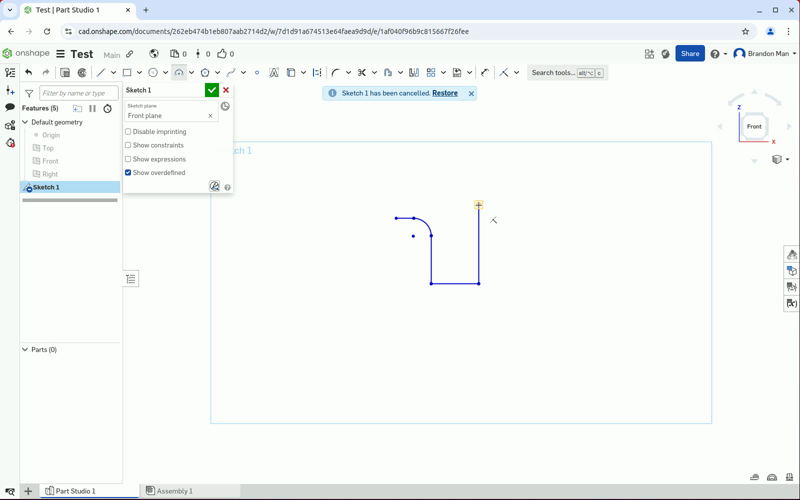
mouse_move(444, 170)
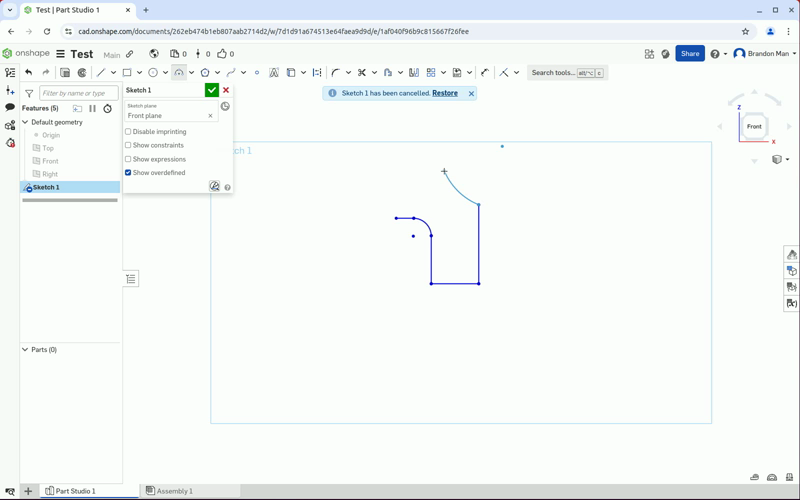
click(444, 170)
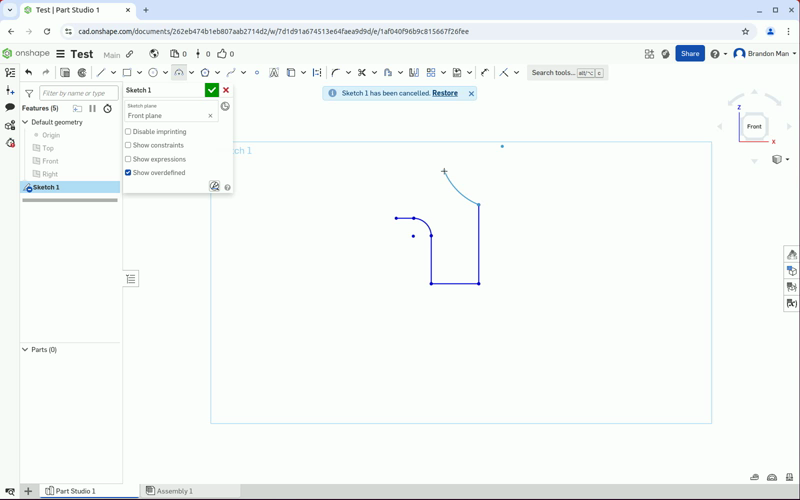
mouse_move(468, 180)
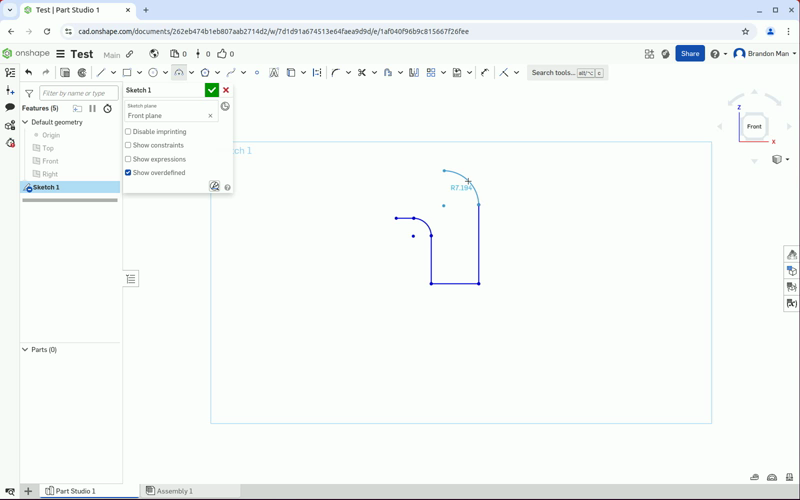
click(468, 180)
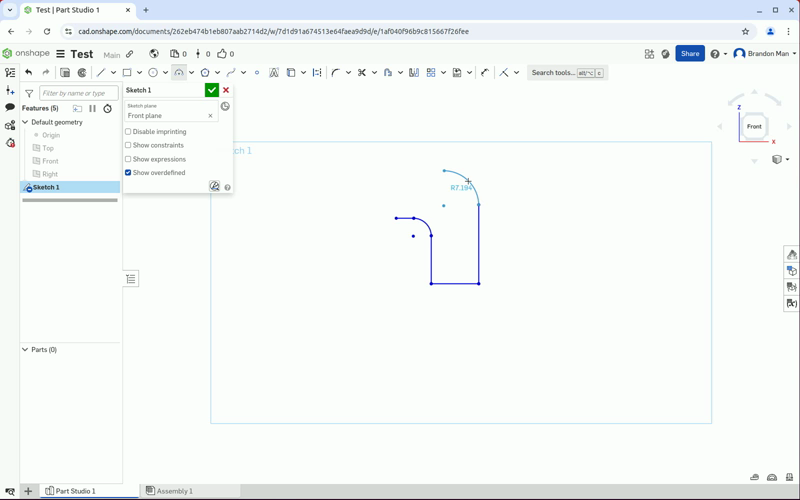
key_up(shift)
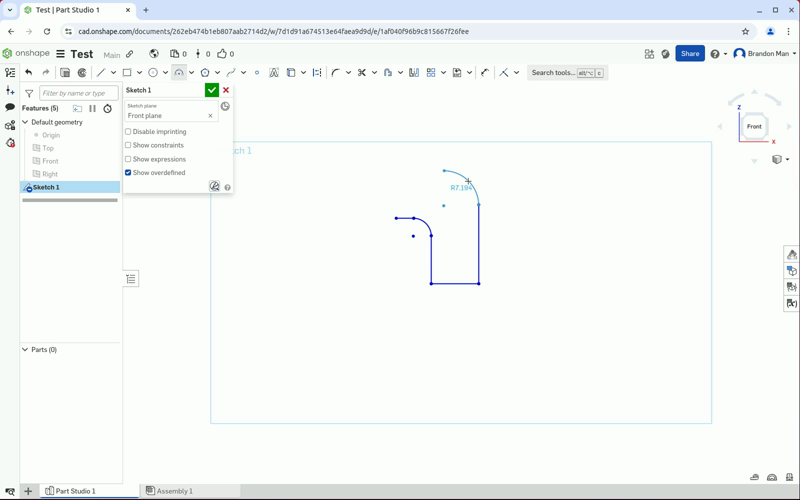
key(esc)
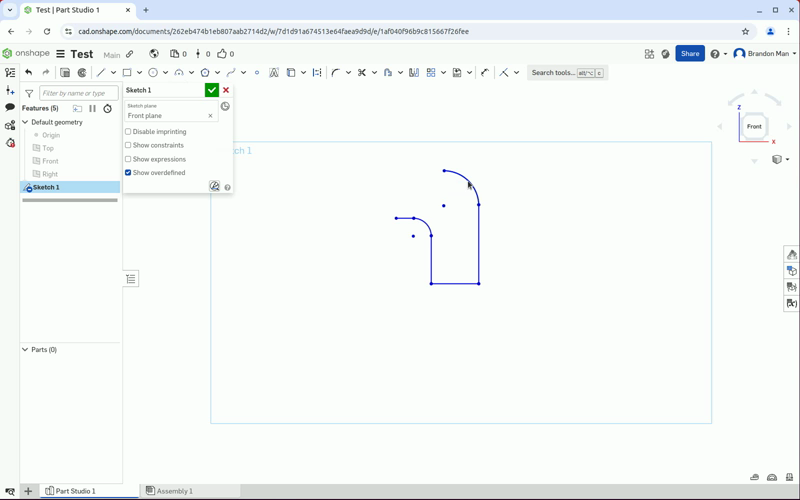
key(l)
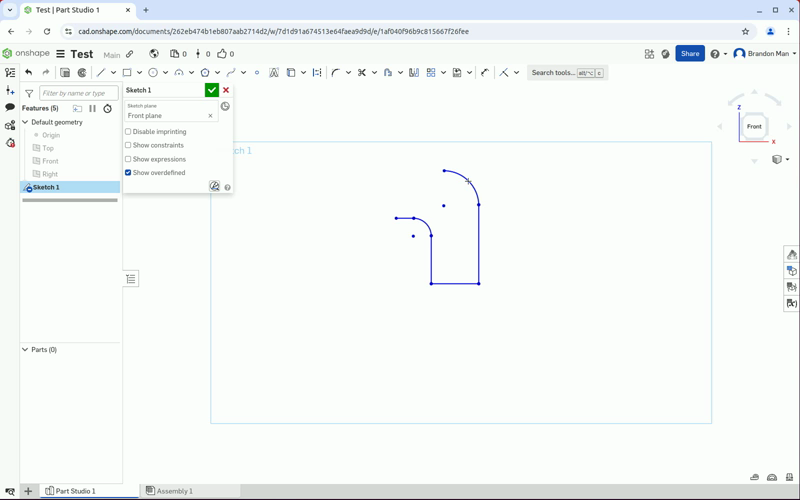
mouse_move(444, 170)
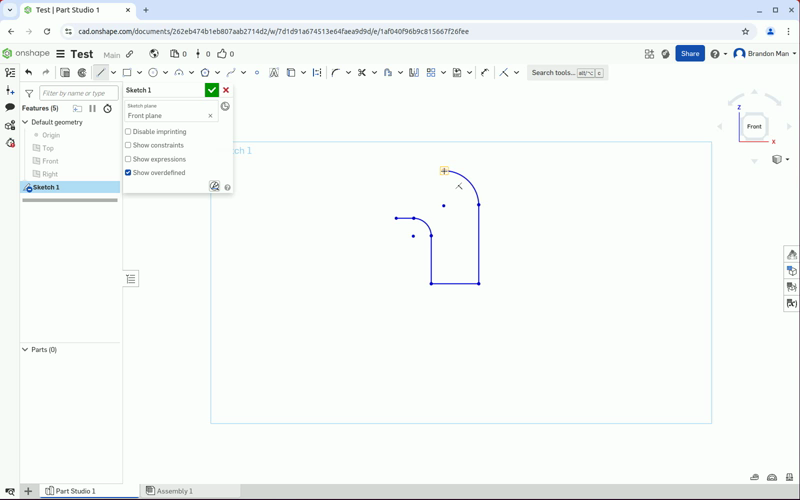
click(444, 170)
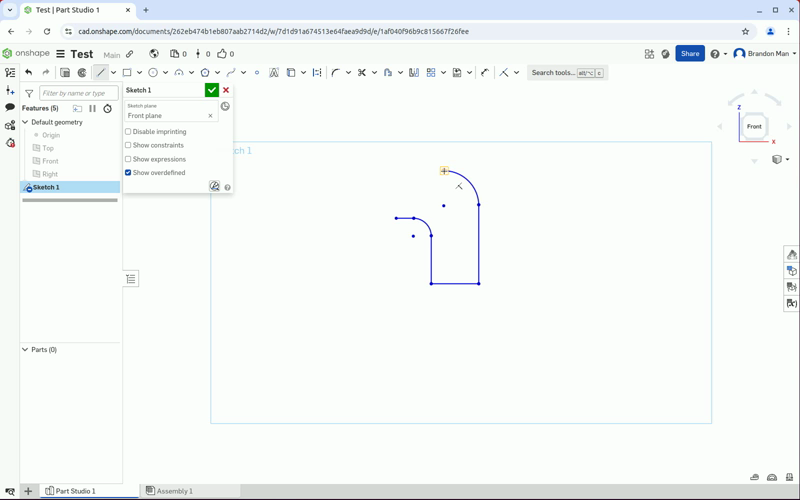
key_down(shift)
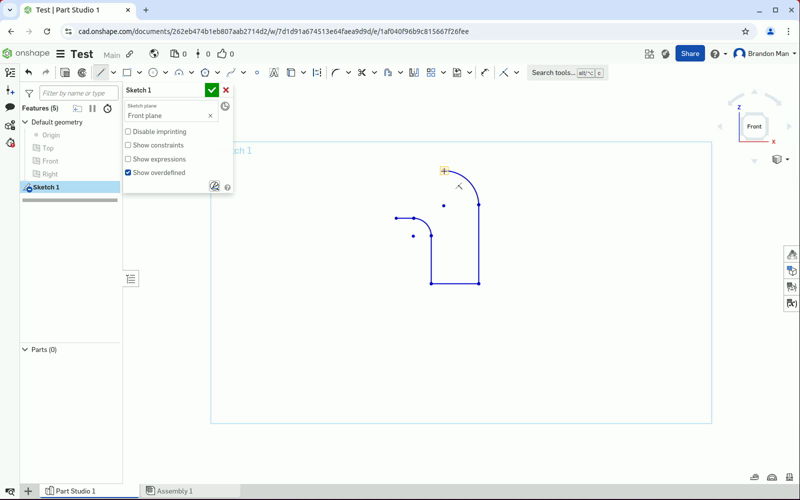
mouse_move(474, 170)
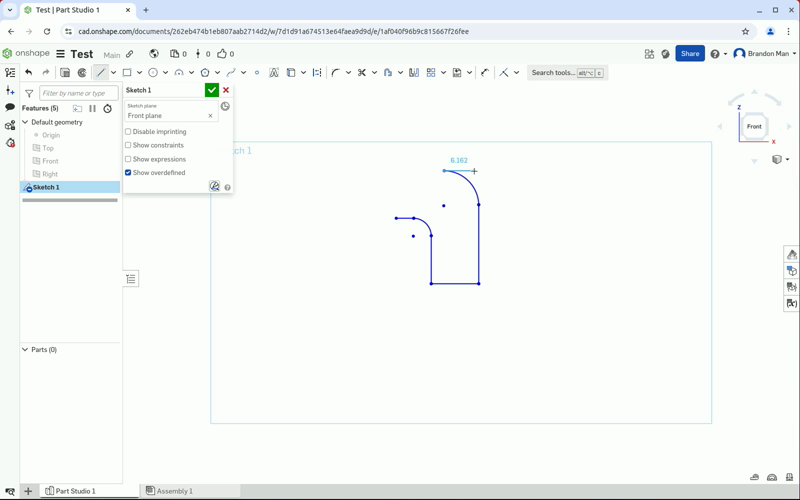
mouse_move(396, 170)
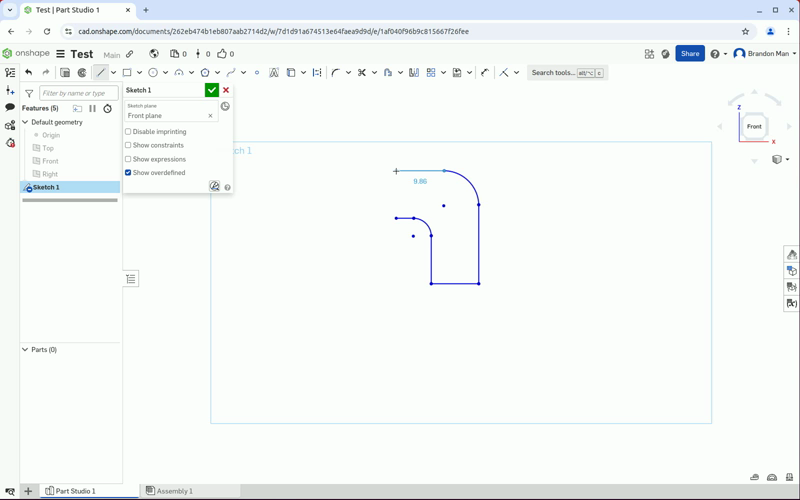
click(396, 170)
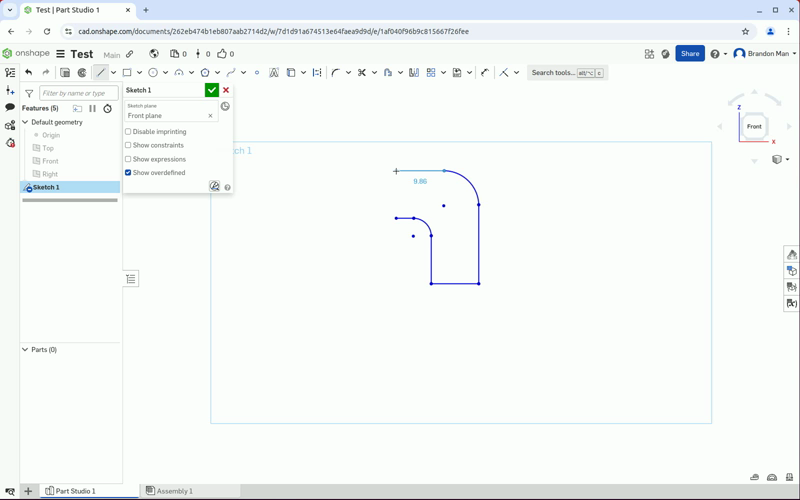
key_up(shift)
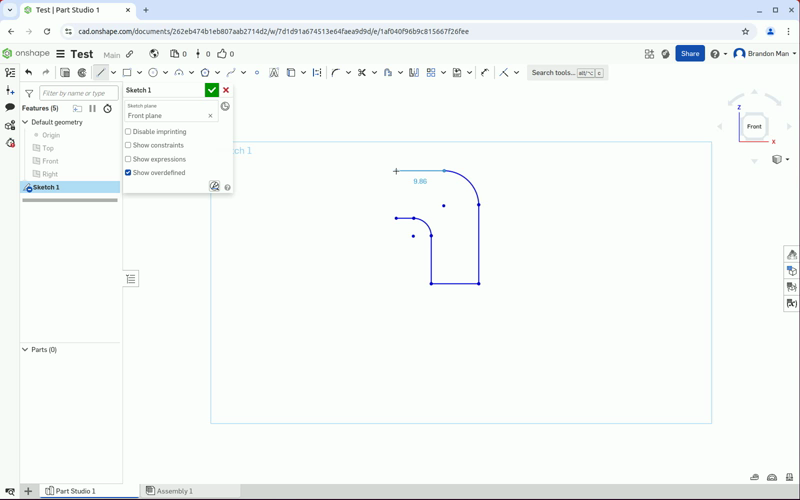
mouse_move(426, 170)
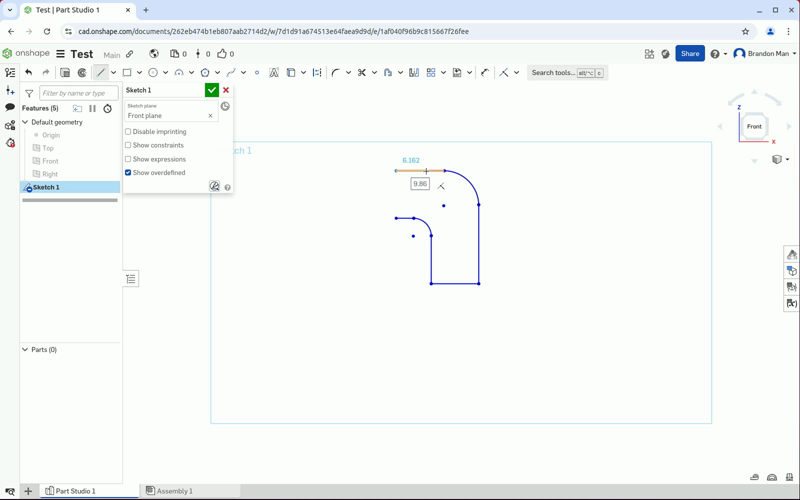
key_down(shift)
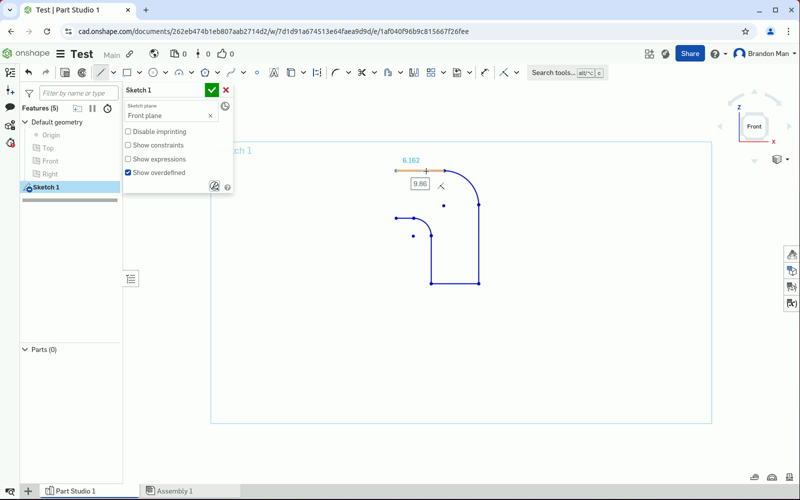
mouse_move(396, 218)
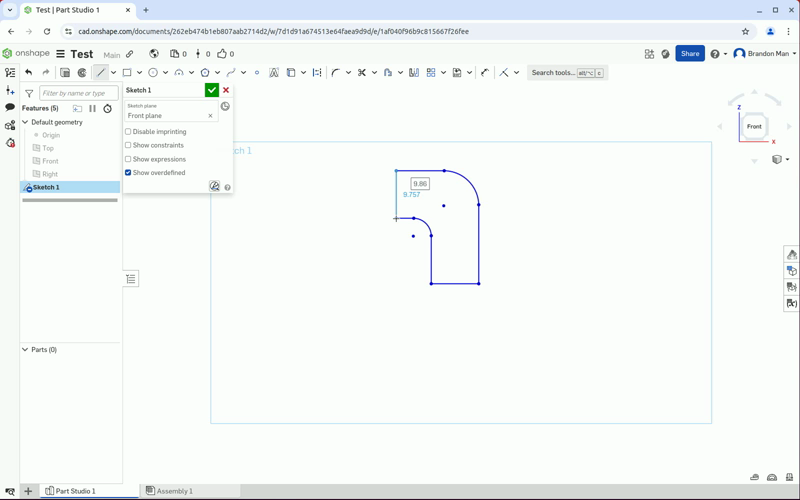
key_up(shift)
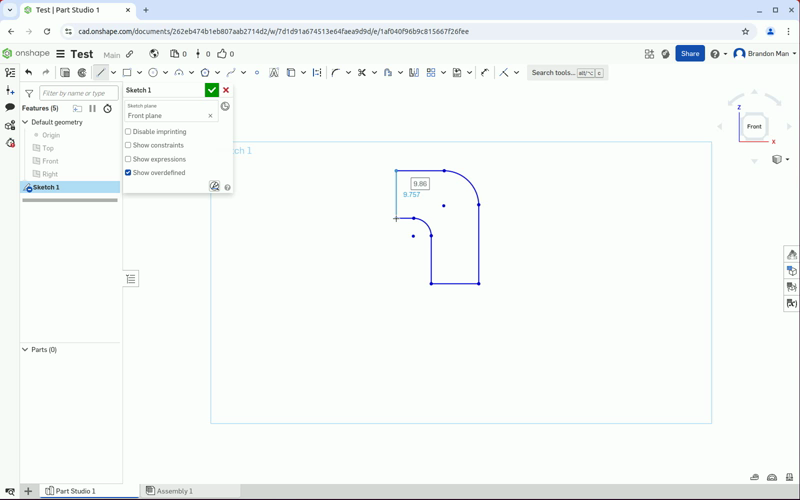
click(396, 218)
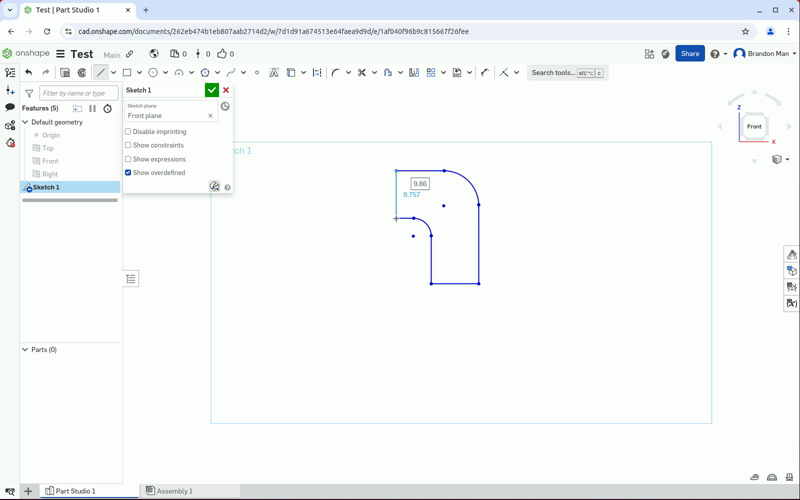
key(esc)
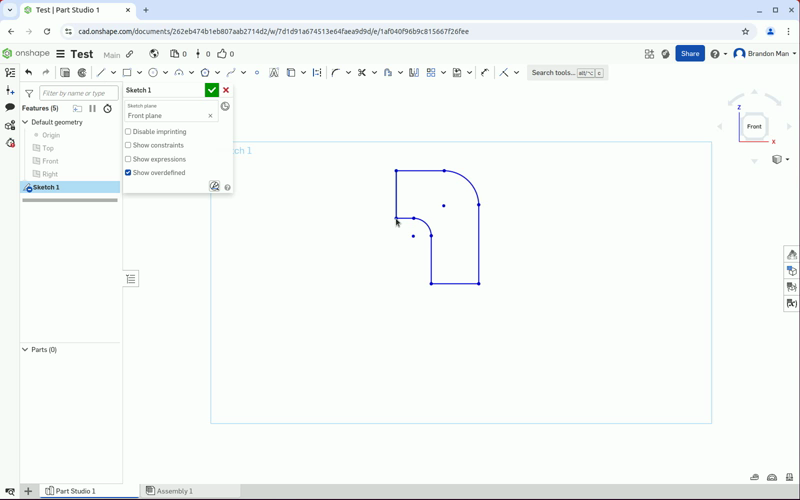
mouse_move(431, 215)
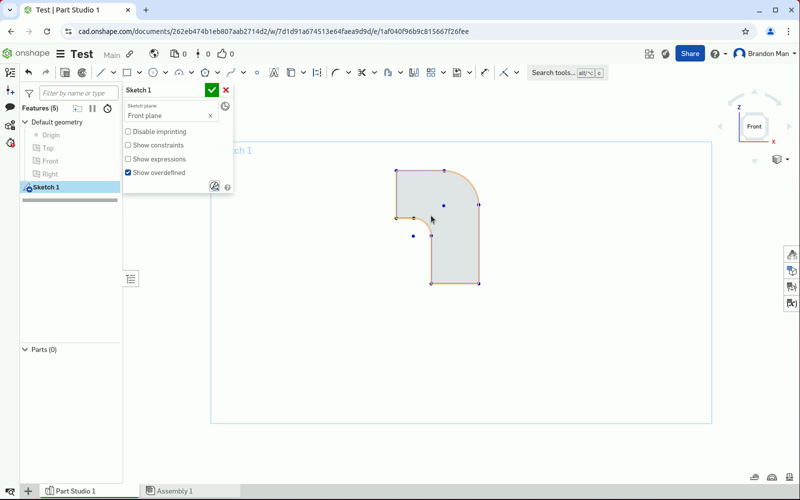
click(431, 215)
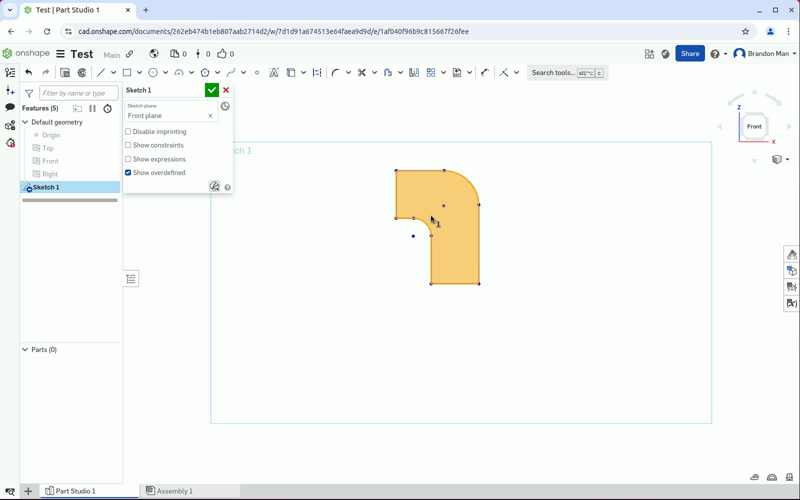
mouse_move(73, 352)
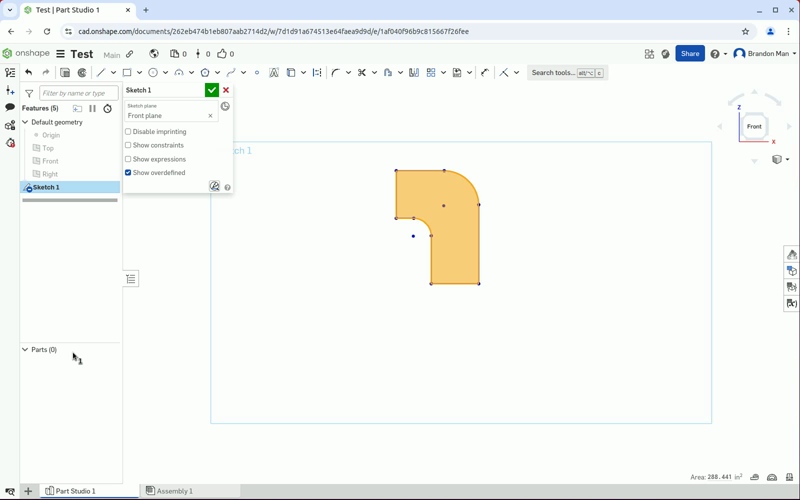
key(shift+y)
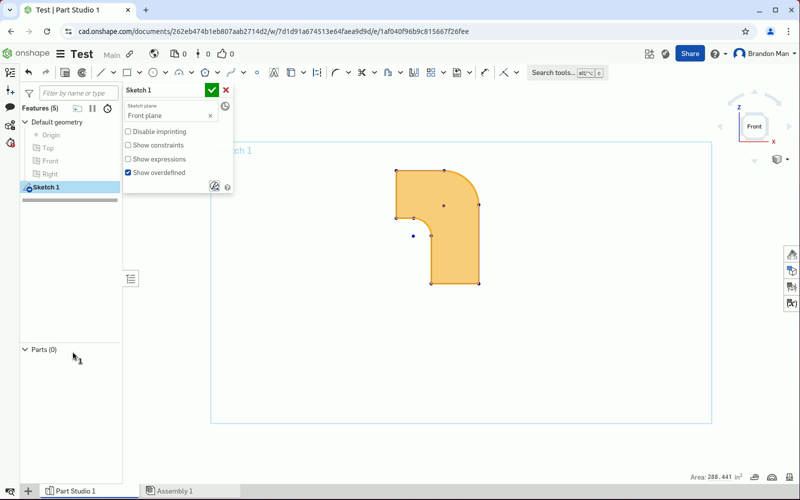
key(shift+e)
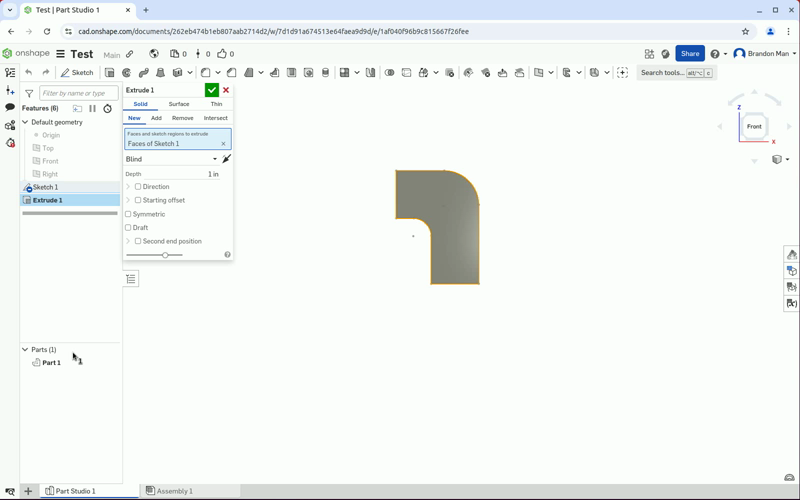
mouse_move(143, 106)
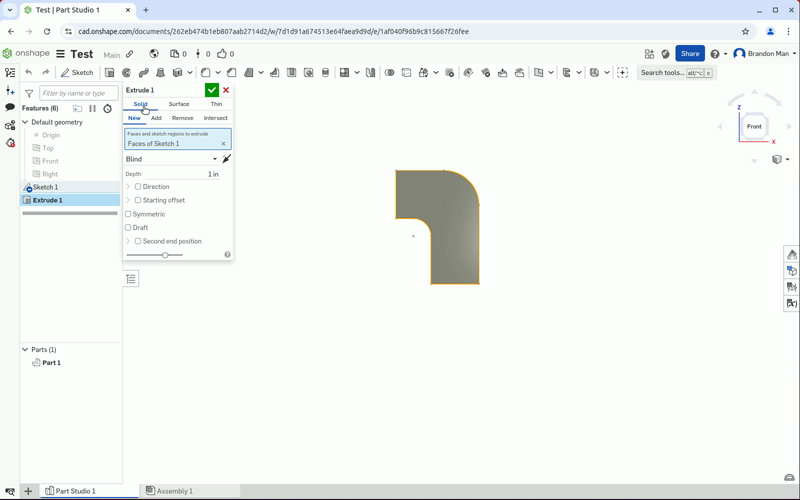
click(143, 106)
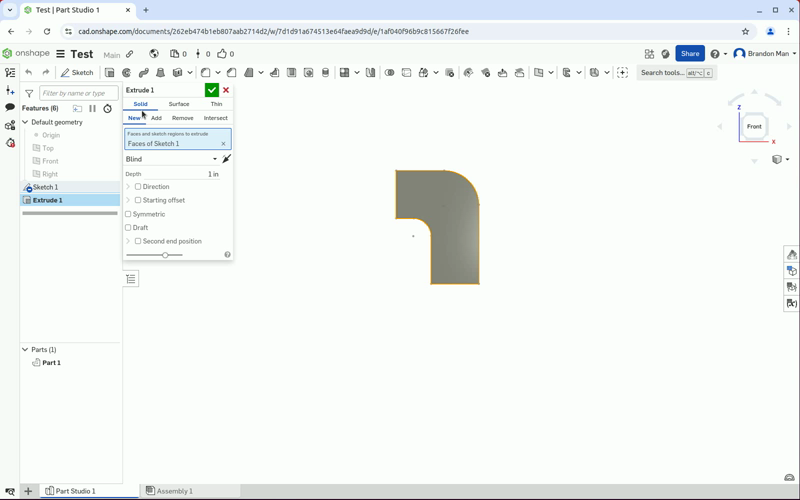
mouse_move(137, 120)
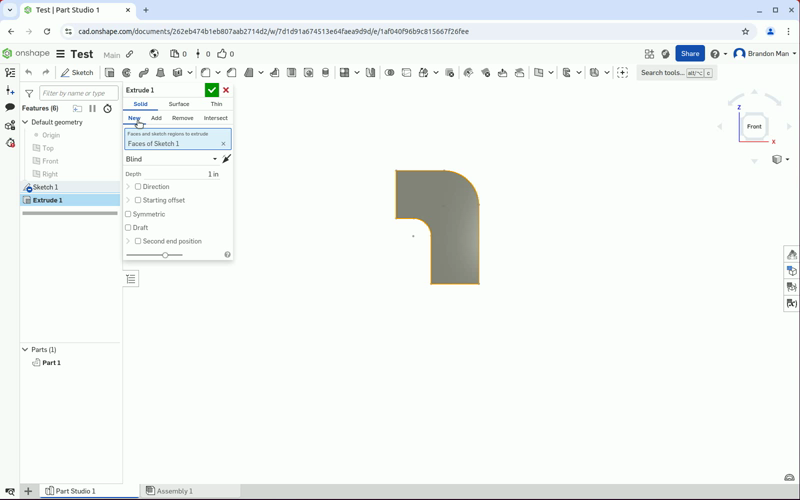
click(137, 120)
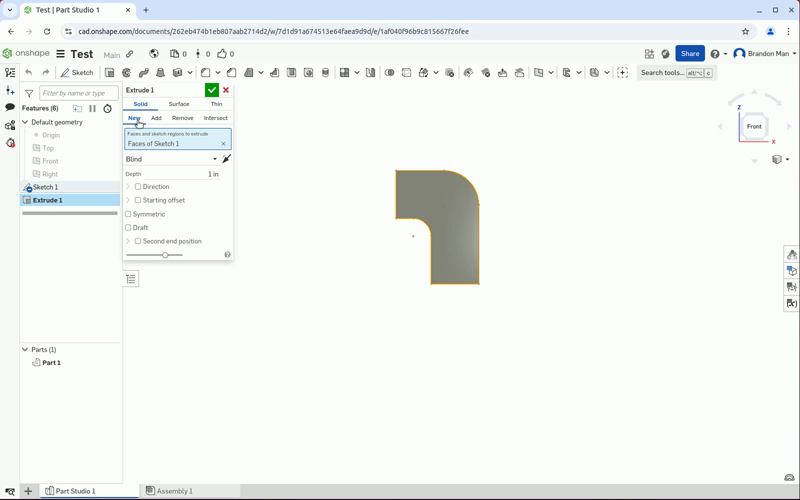
key(tab, 4)
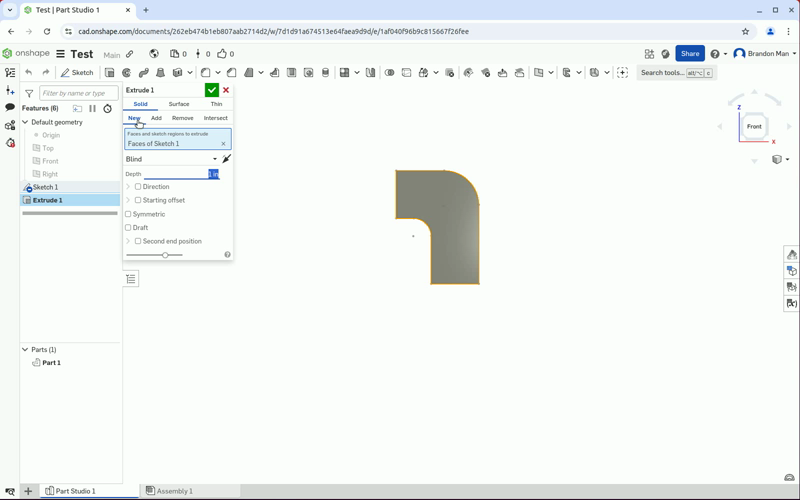
text(-0.241)
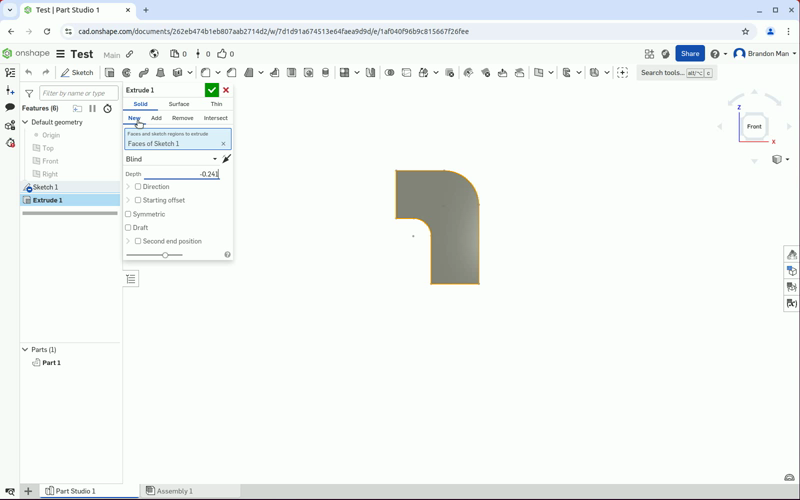
key(enter)
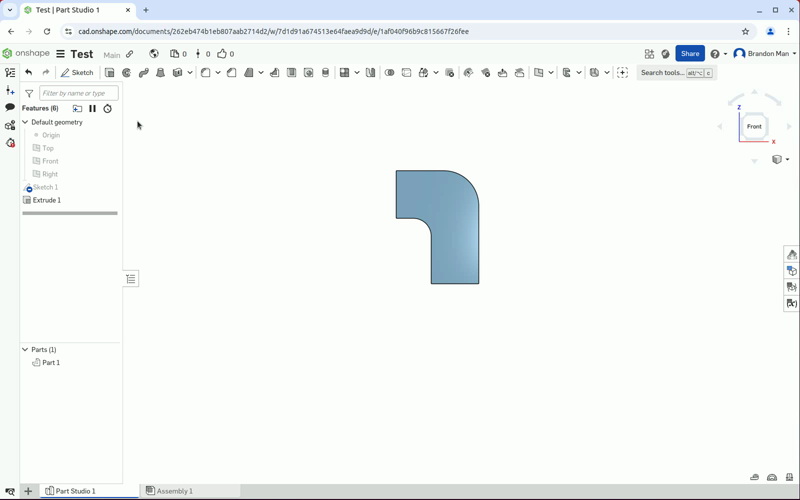
key(shift+h)
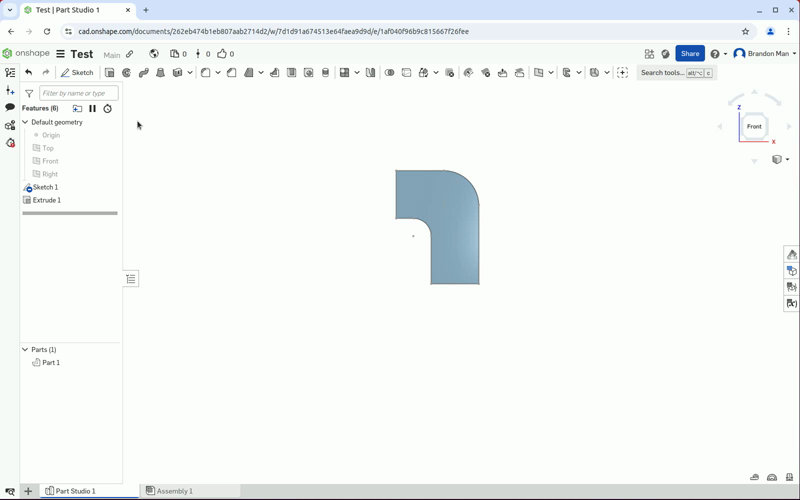
key(shift+h)
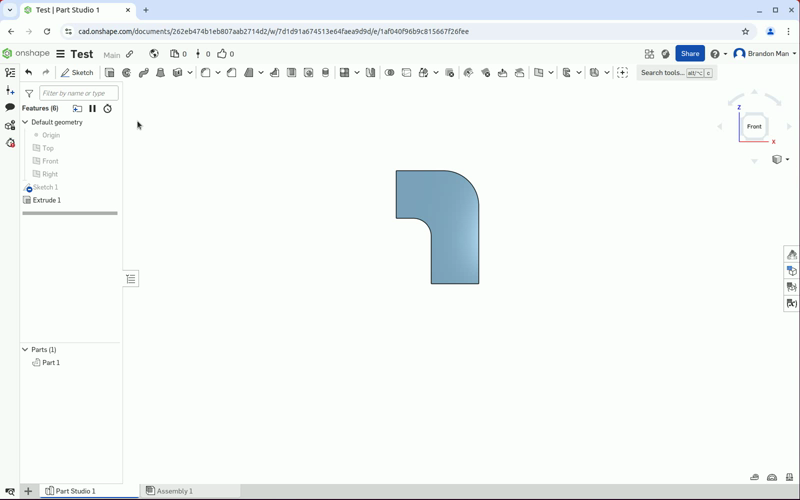
mouse_move(73, 189)
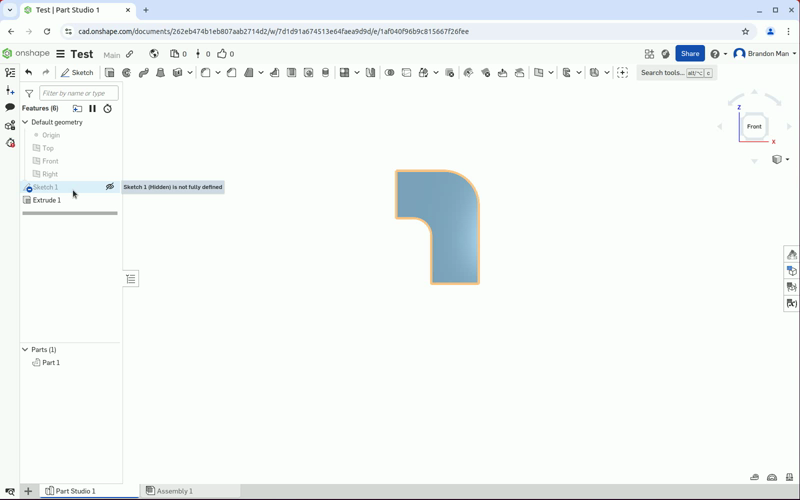
click(73, 189)
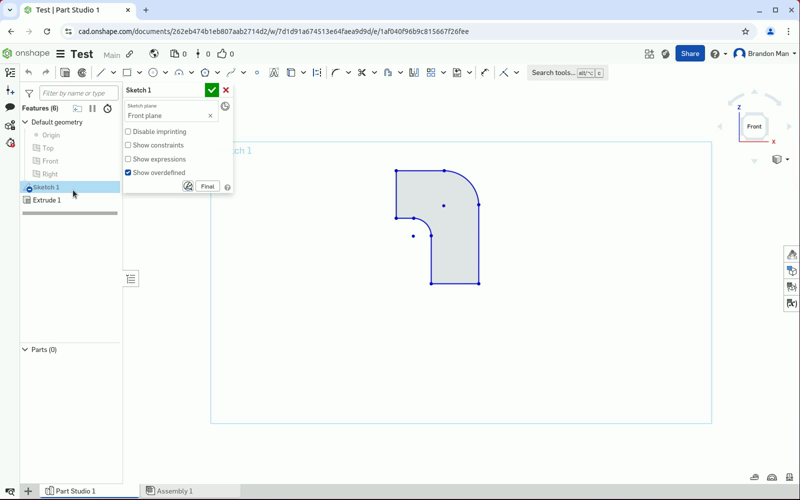
mouse_move(229, 92)
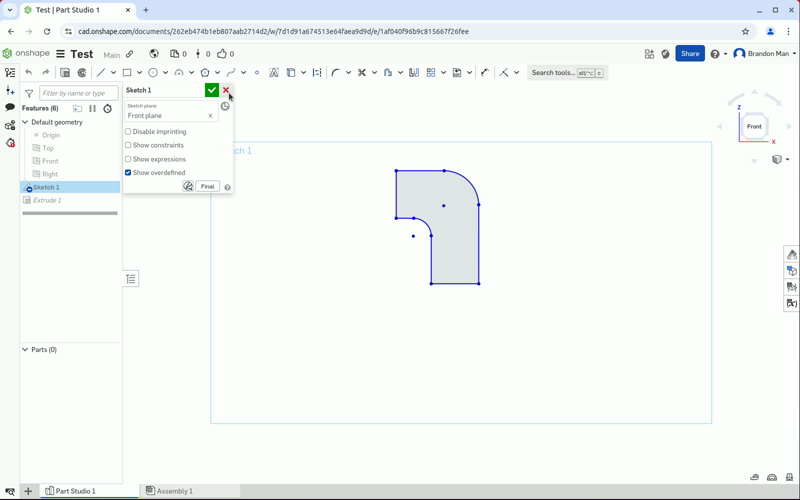
click(229, 92)
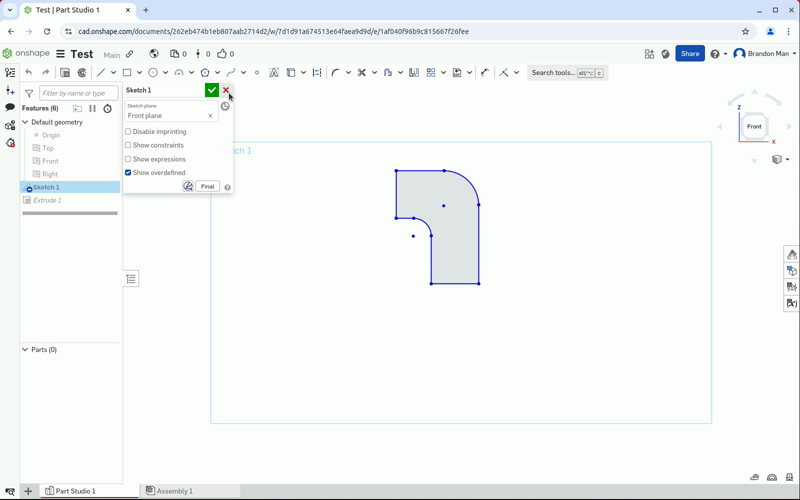
key(shift+s)
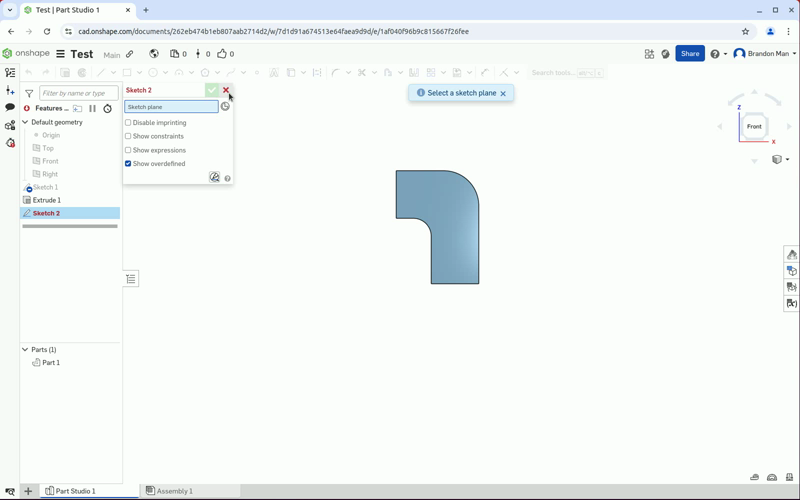
mouse_move(73, 163)
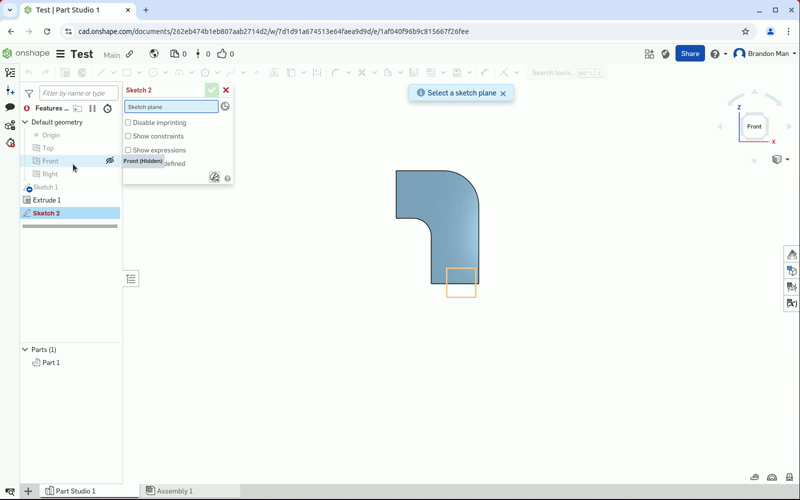
click(73, 163)
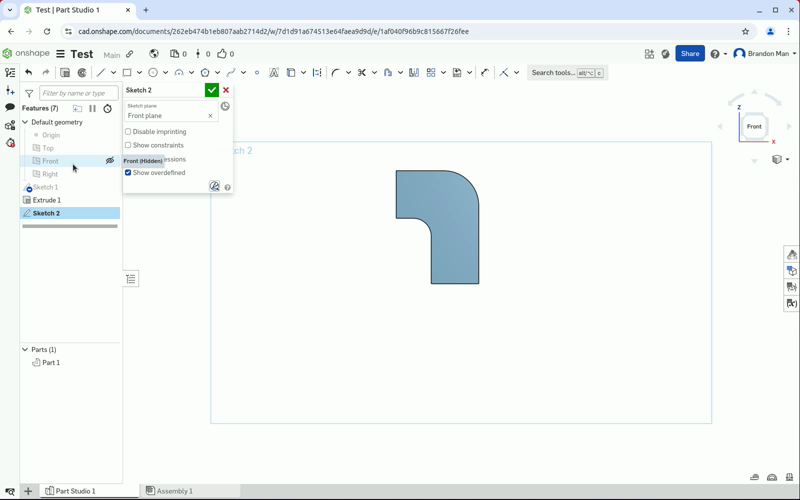
mouse_move(73, 352)
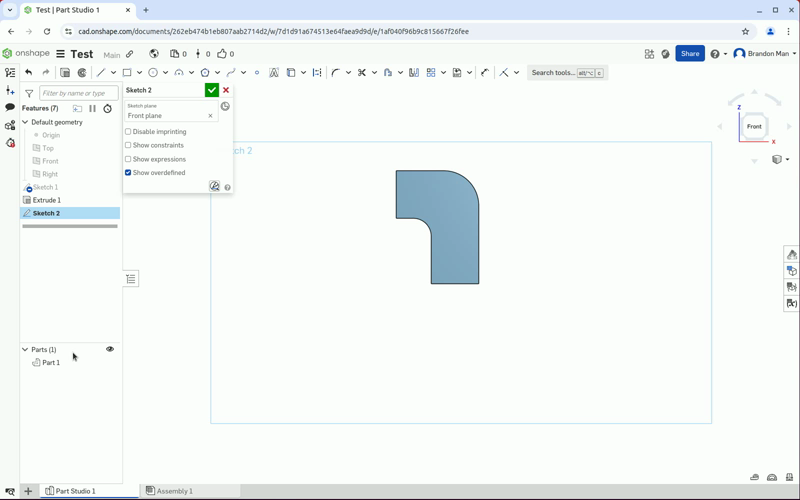
key(y)
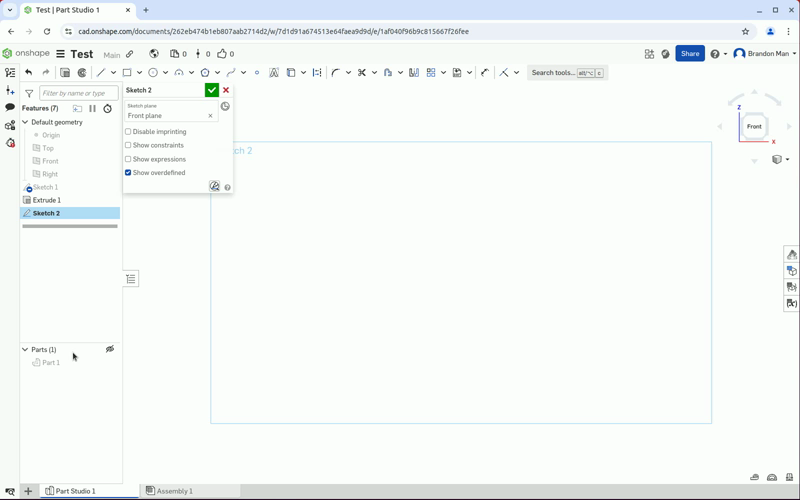
key(l)
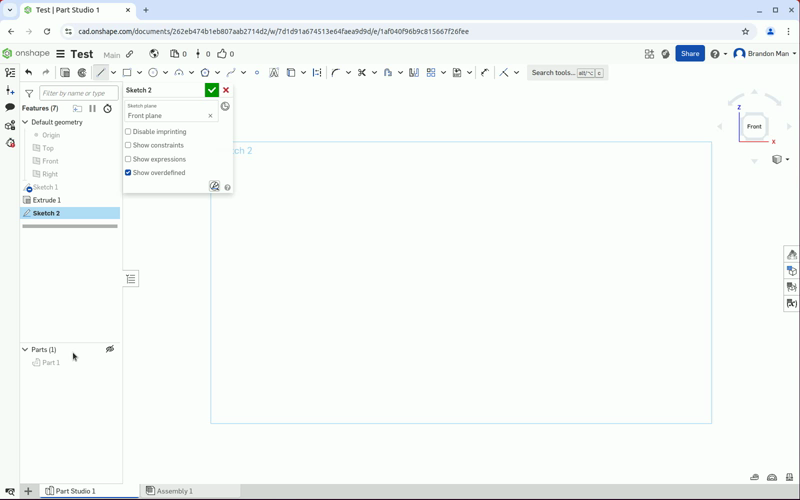
key_down(shift)
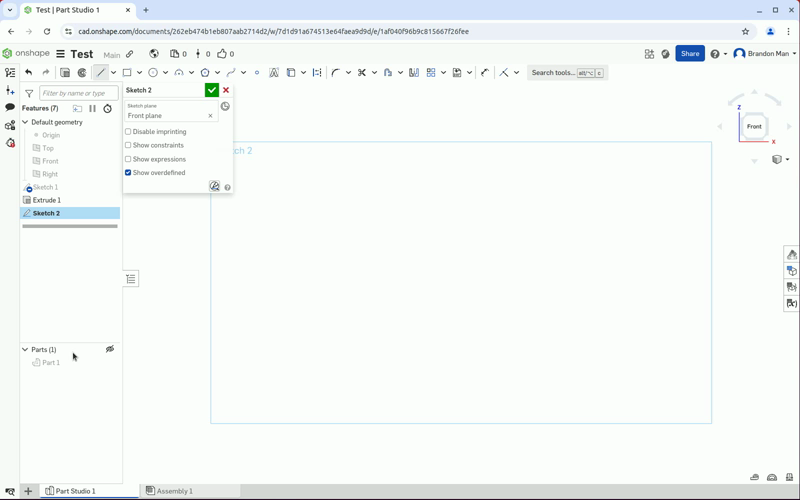
mouse_move(348, 170)
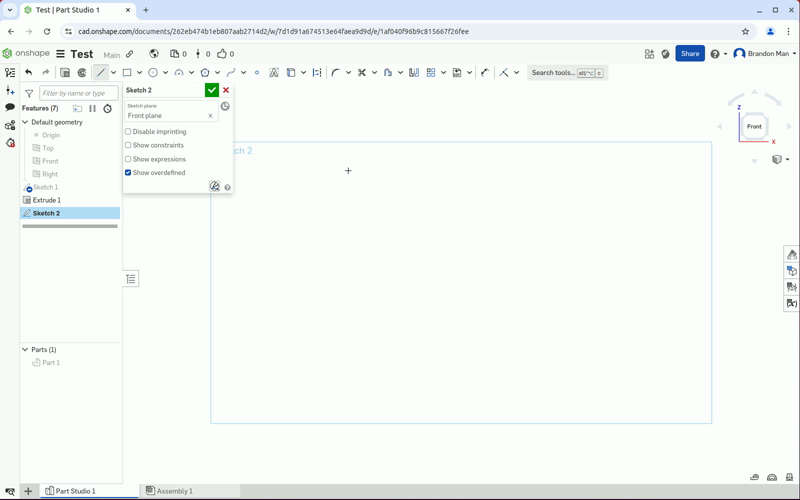
click(348, 170)
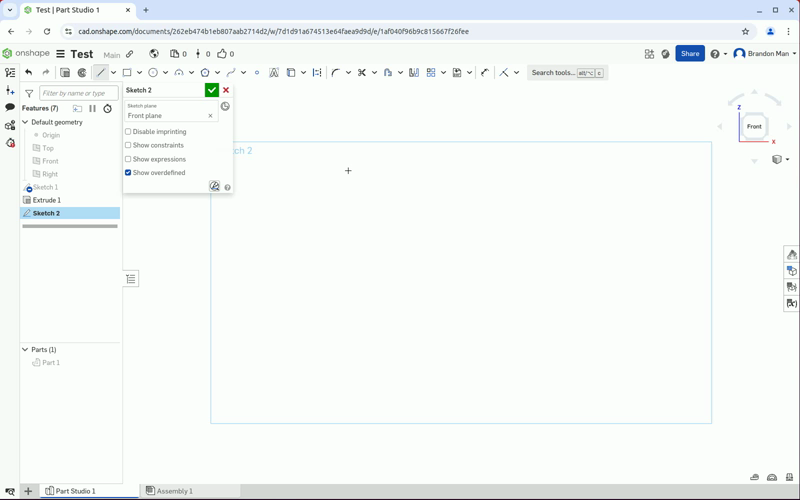
key_up(shift)
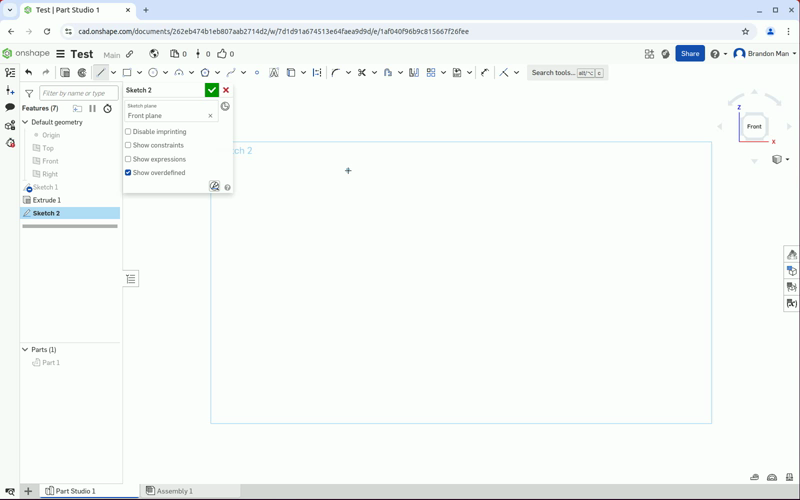
key_down(shift)
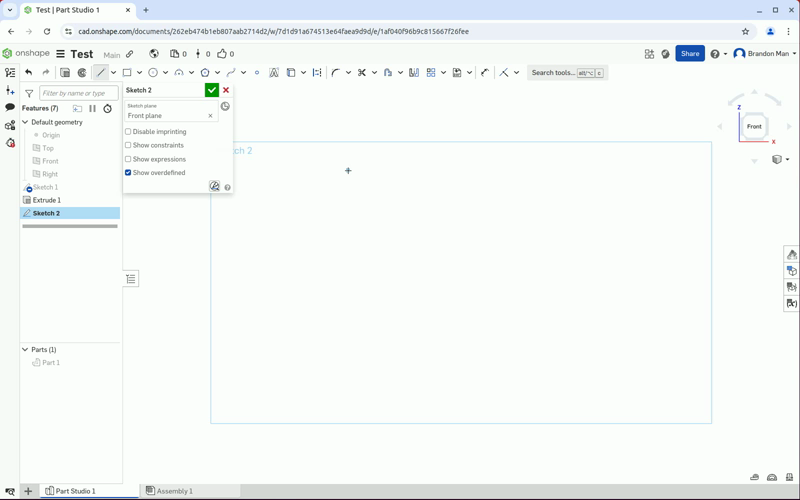
mouse_move(396, 219)
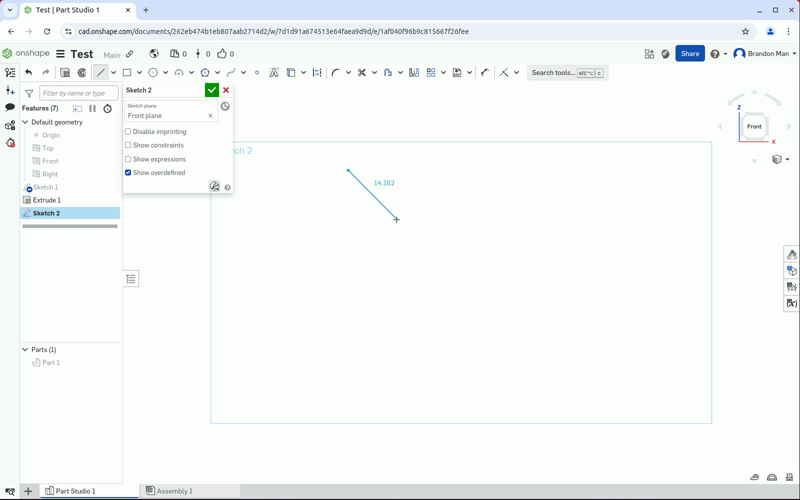
click(396, 219)
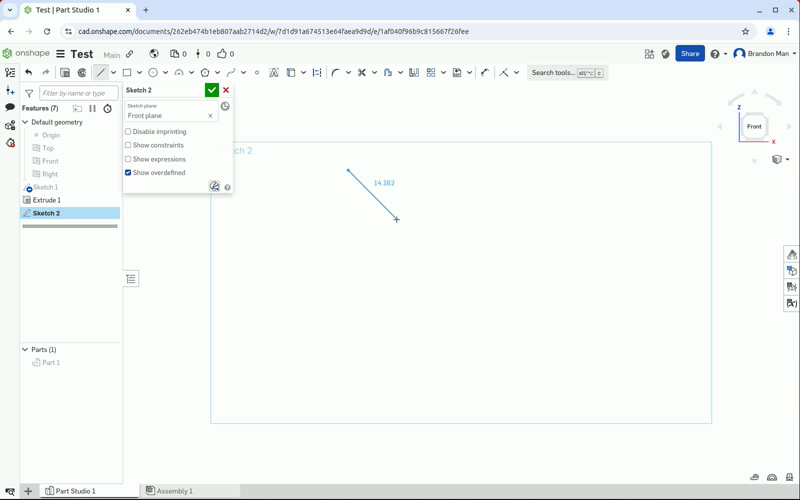
key_up(shift)
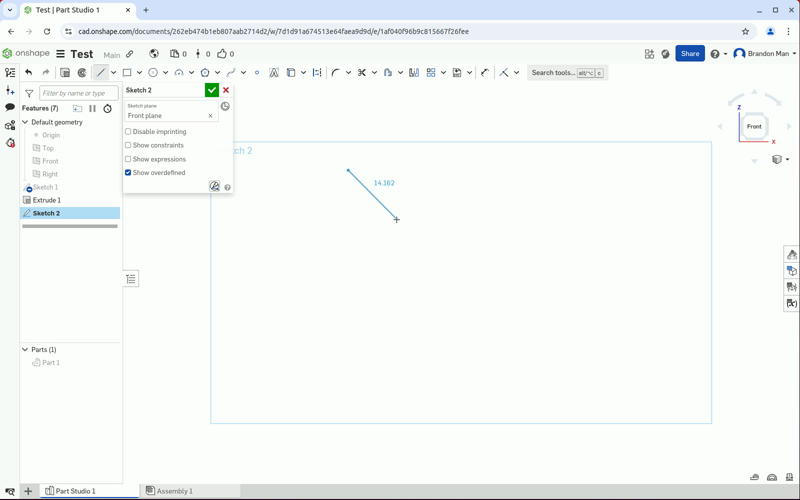
key_down(shift)
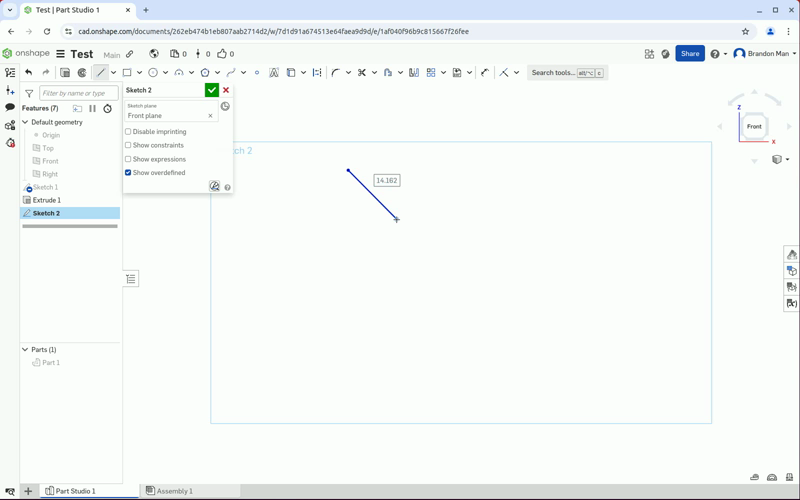
mouse_move(426, 219)
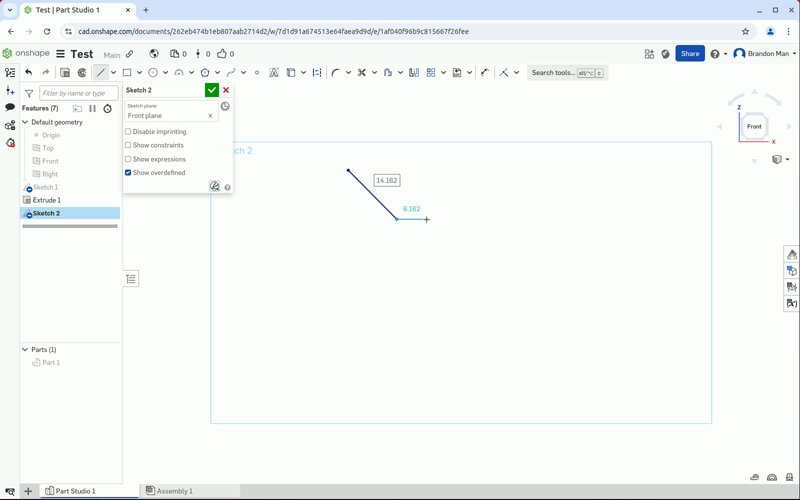
mouse_move(396, 170)
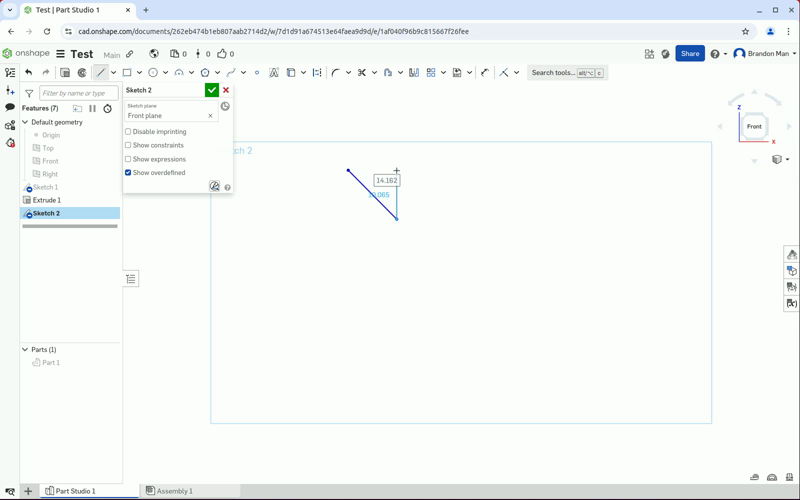
click(396, 170)
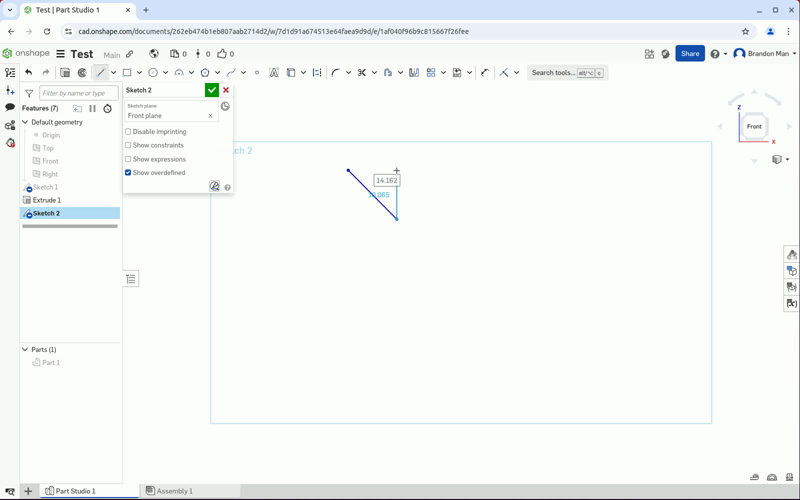
key_up(shift)
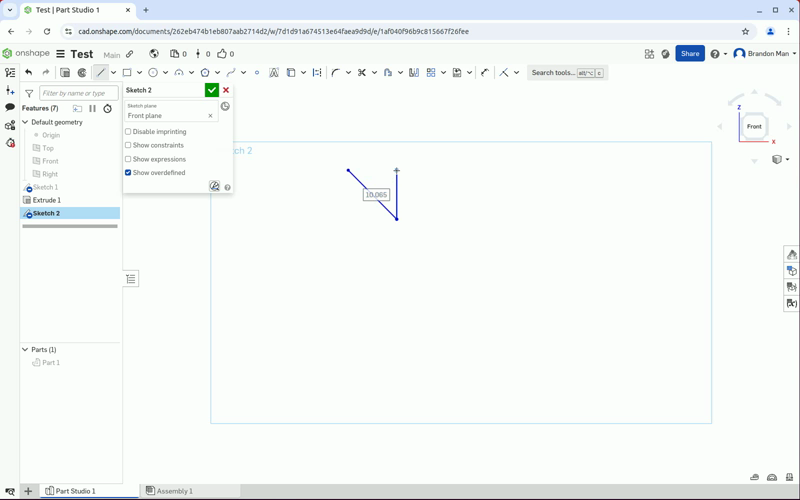
mouse_move(426, 170)
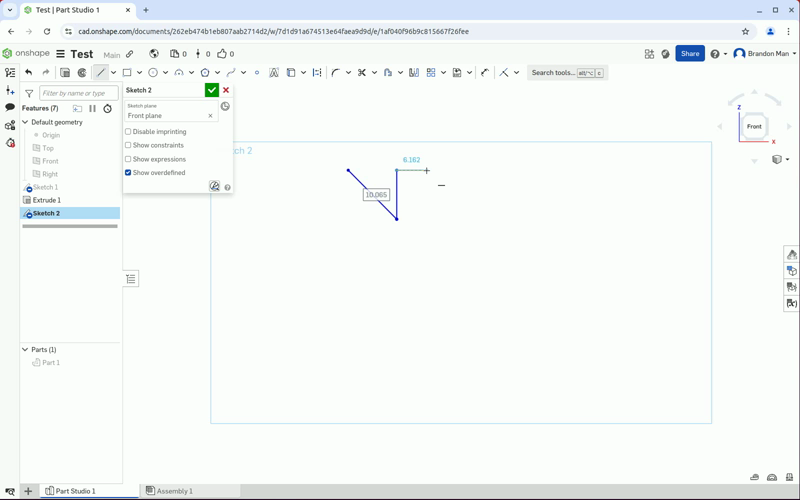
key_down(shift)
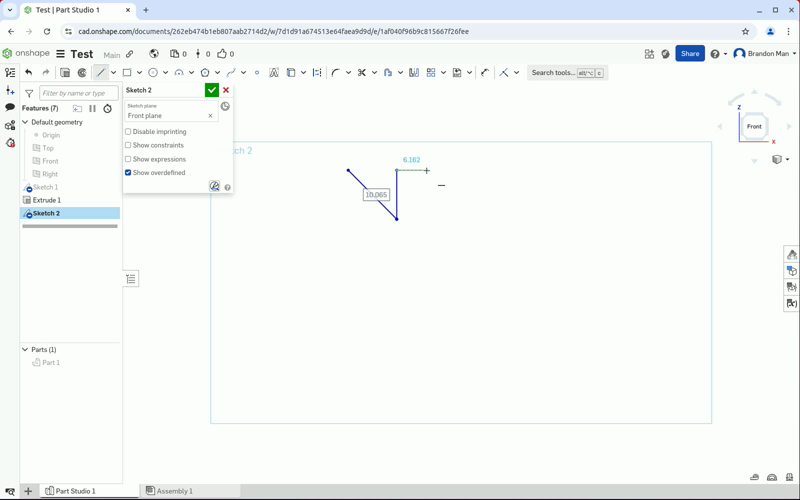
mouse_move(348, 170)
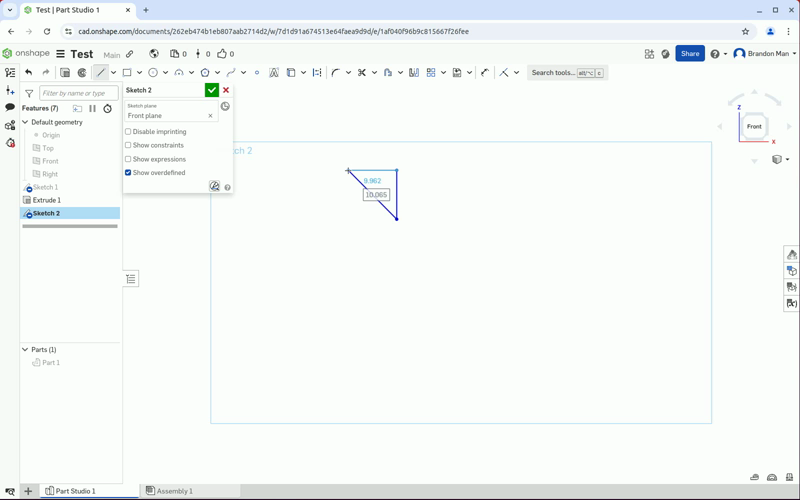
key_up(shift)
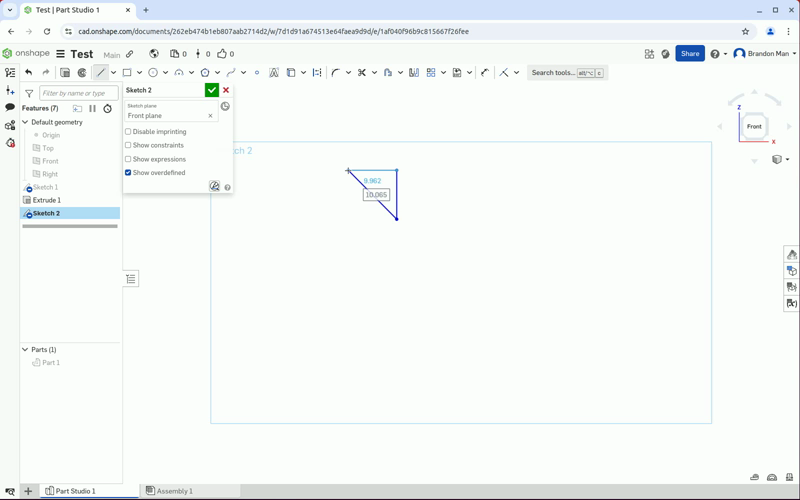
click(348, 170)
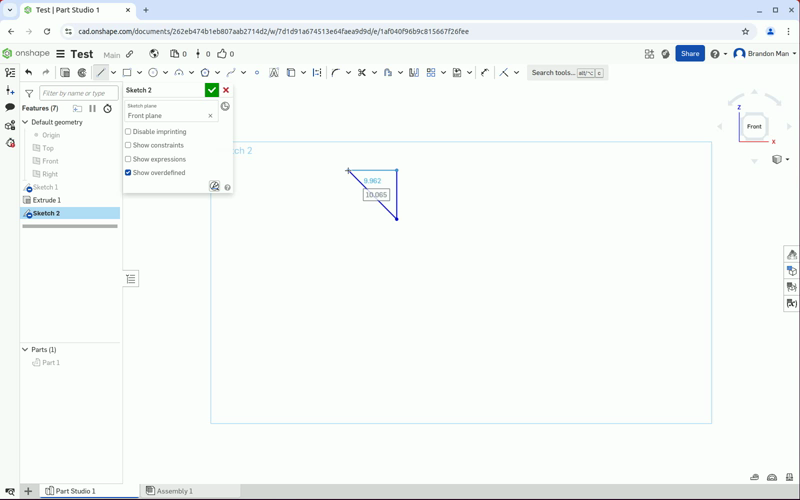
key(esc)
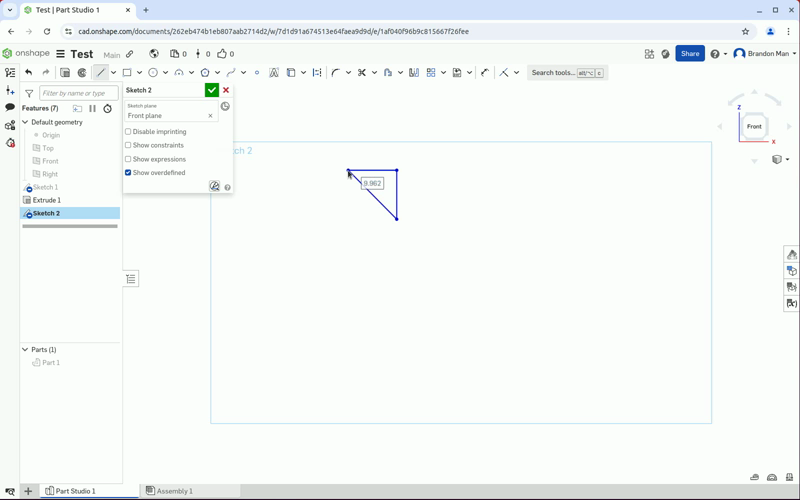
mouse_move(383, 172)
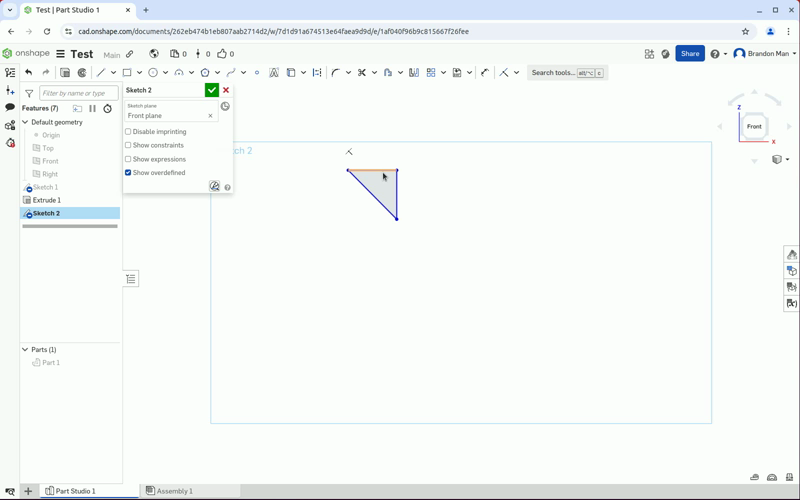
scroll(6)
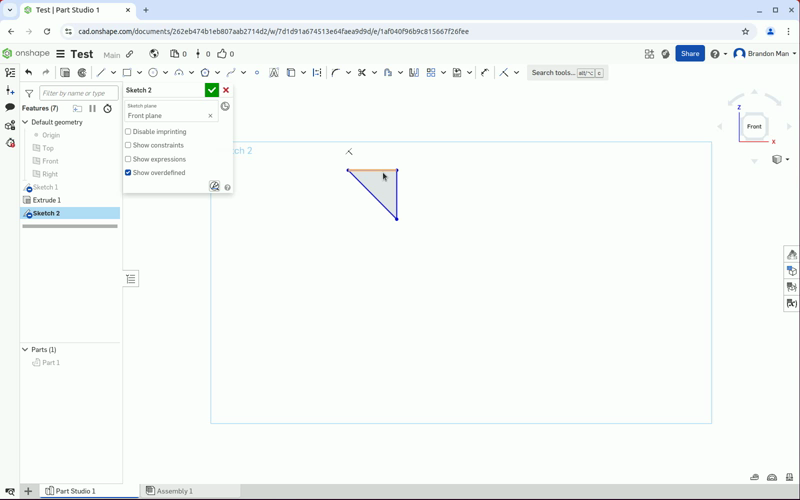
scroll(6)
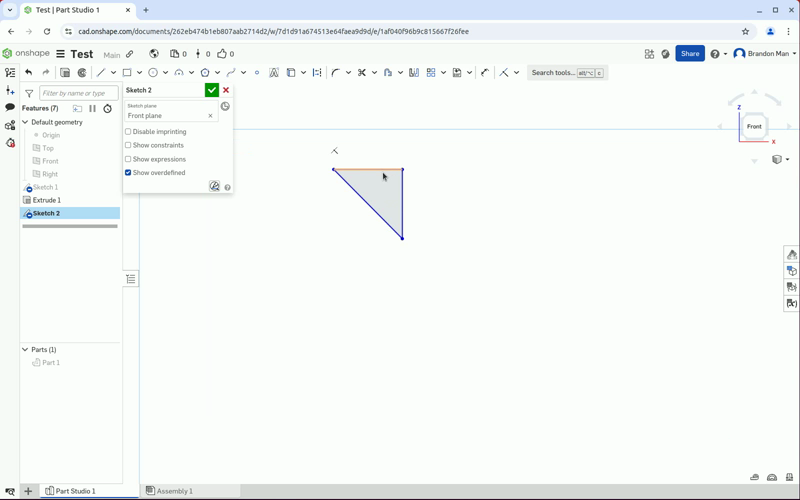
scroll(6)
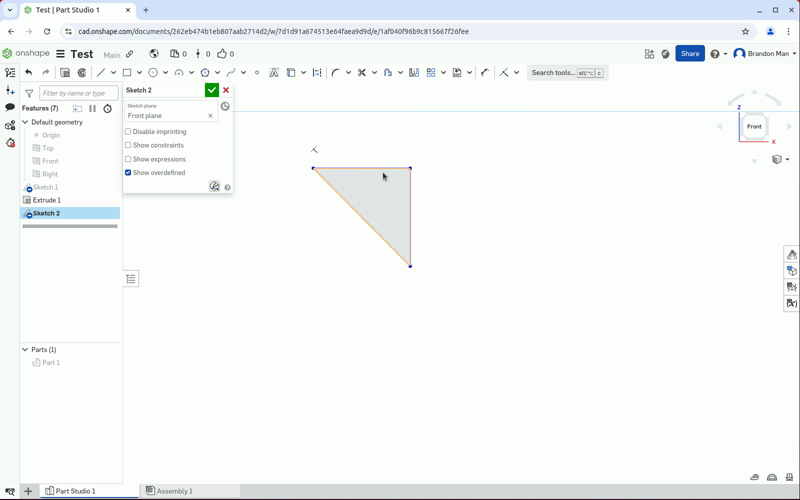
scroll(6)
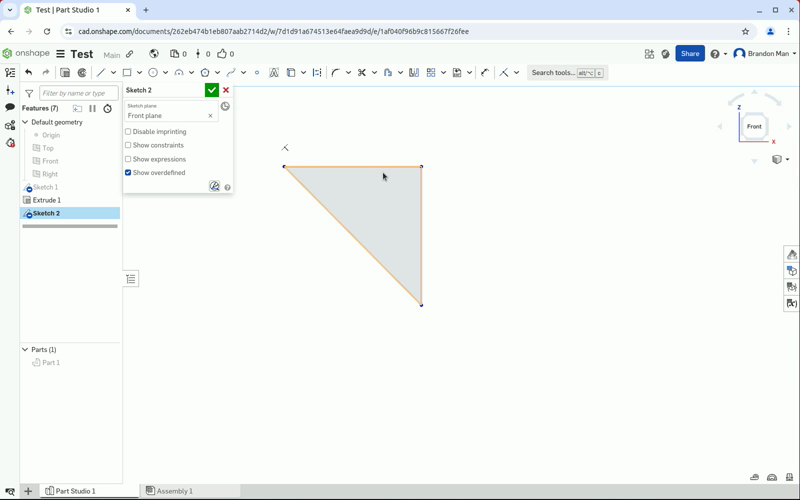
scroll(6)
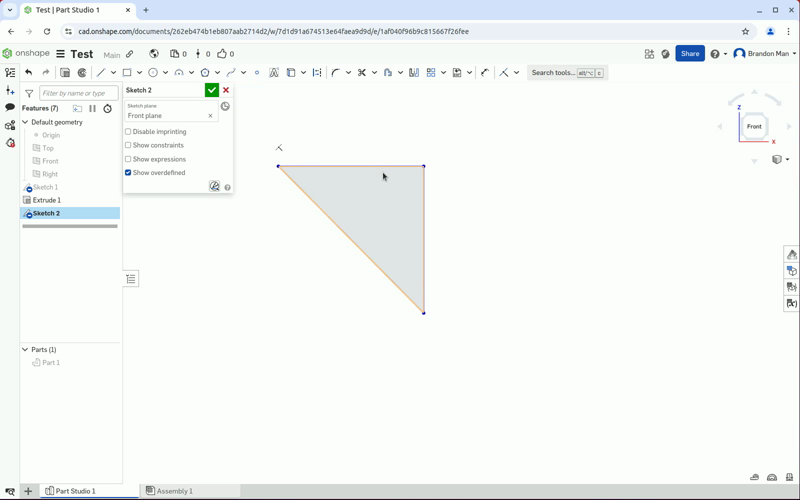
scroll(6)
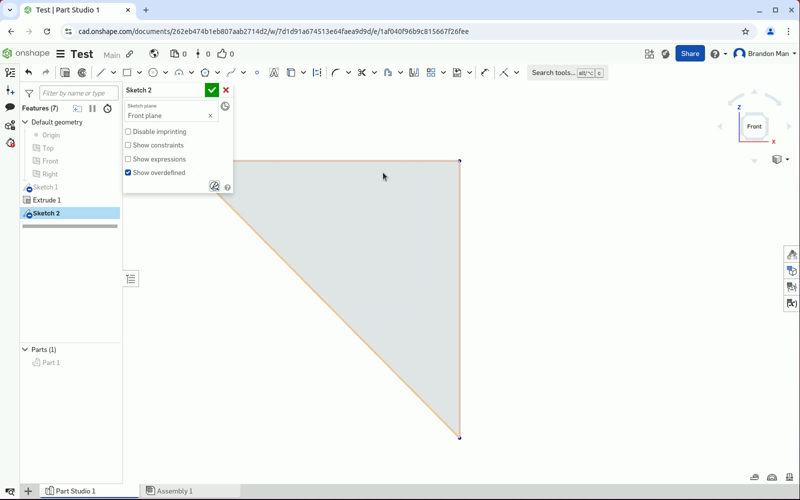
scroll(6)
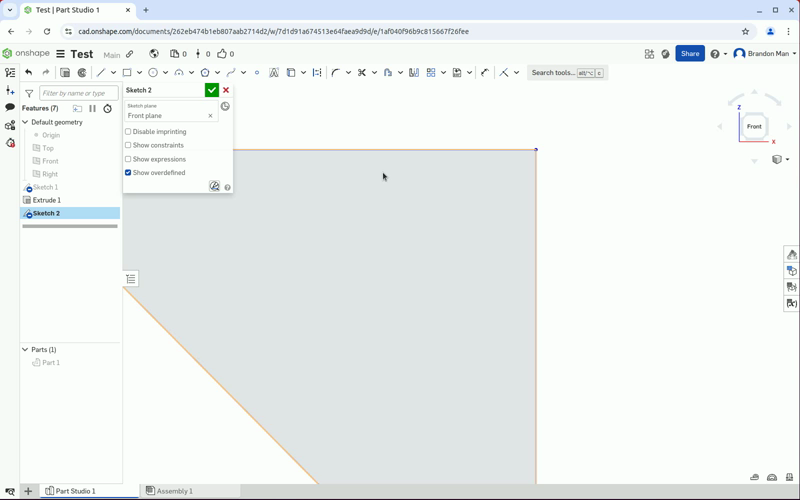
click(383, 172)
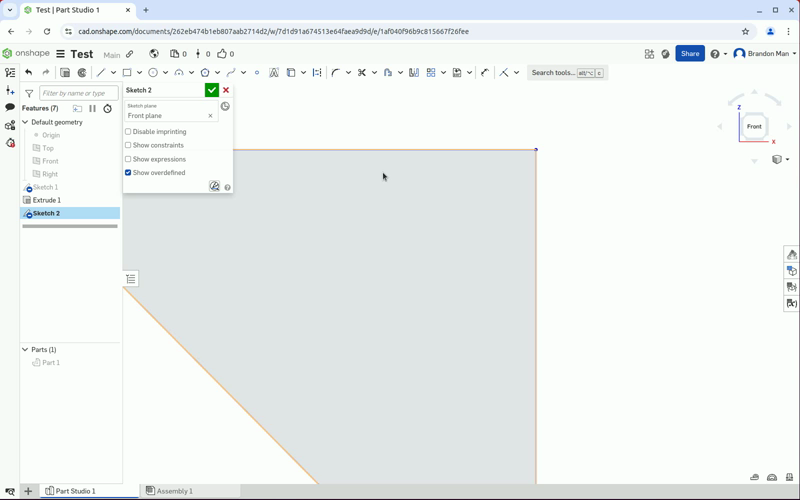
scroll(-6)
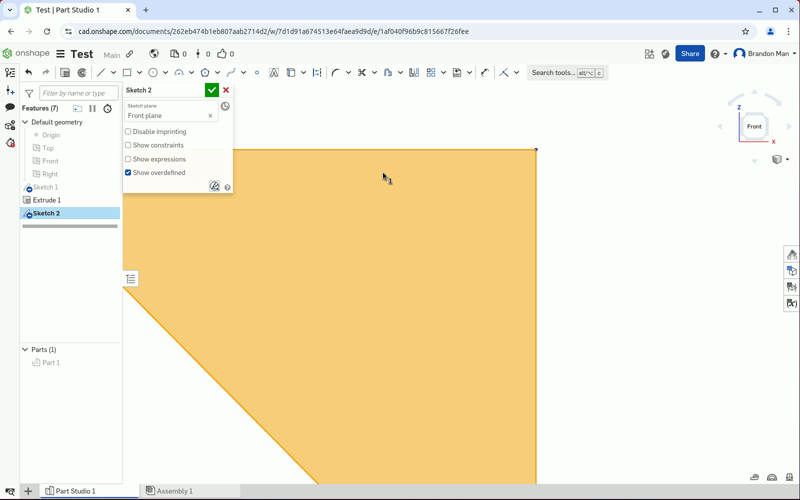
scroll(-6)
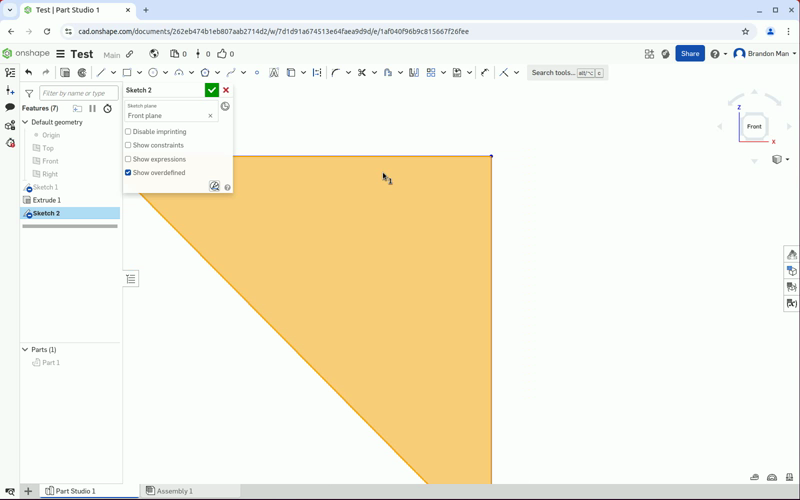
scroll(-6)
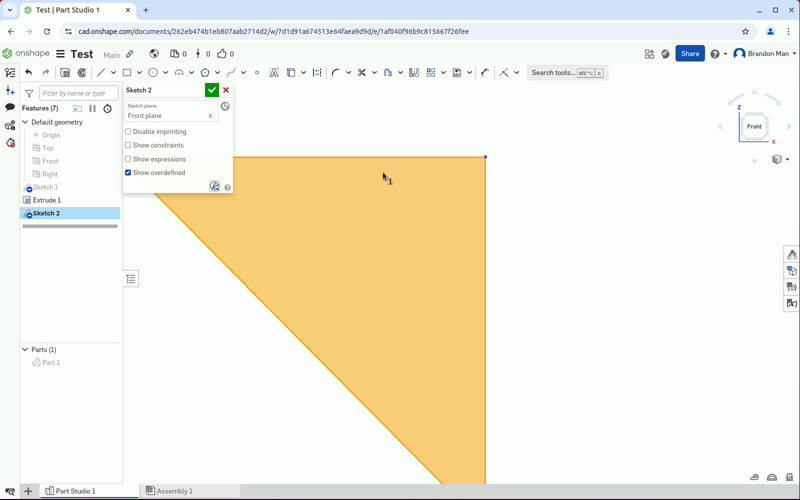
scroll(-6)
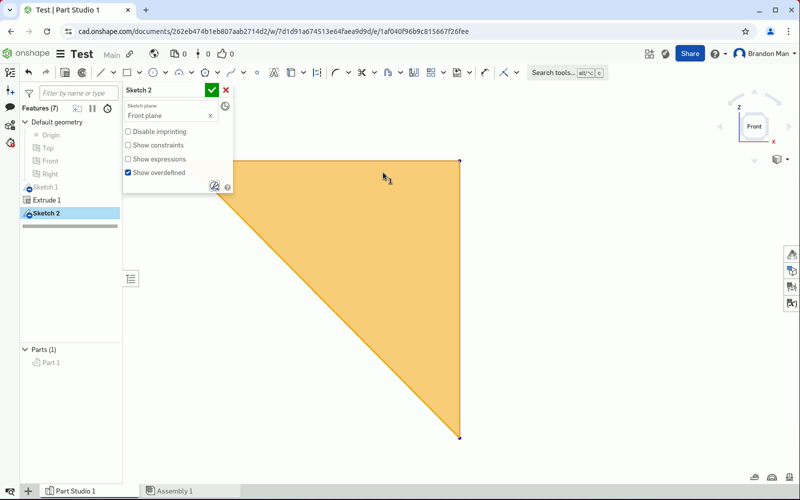
scroll(-6)
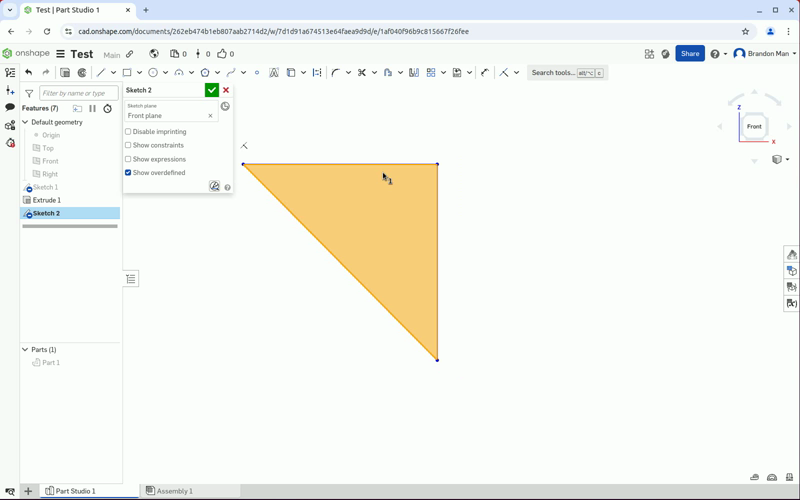
scroll(-6)
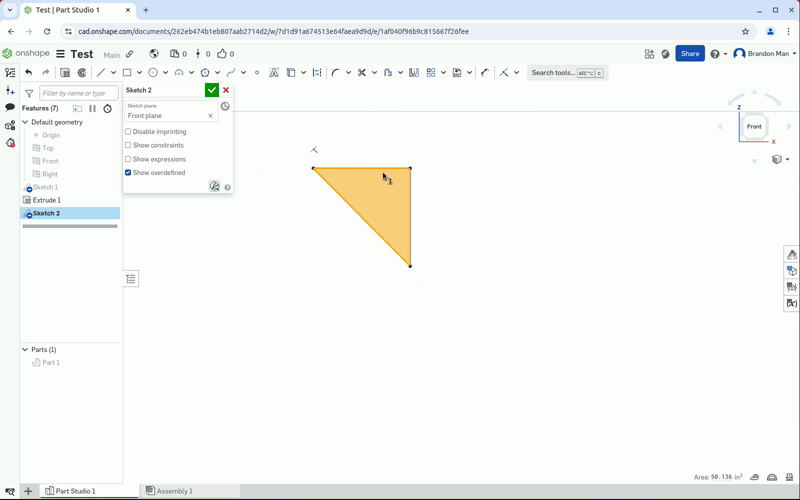
scroll(-6)
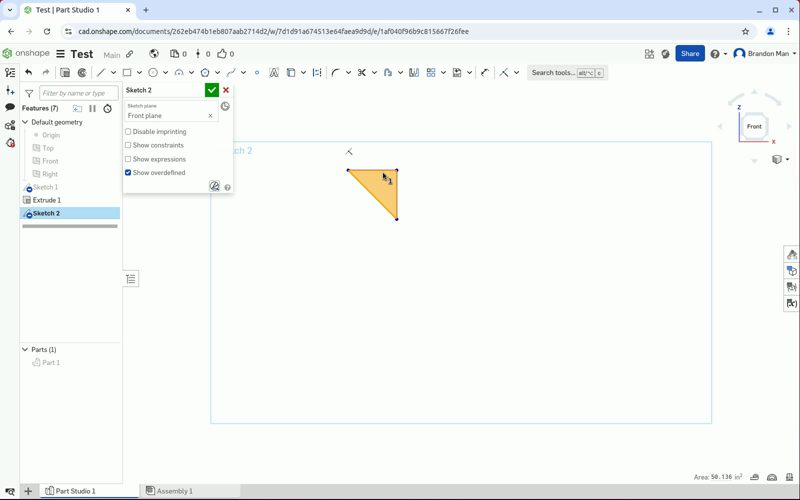
mouse_move(73, 352)
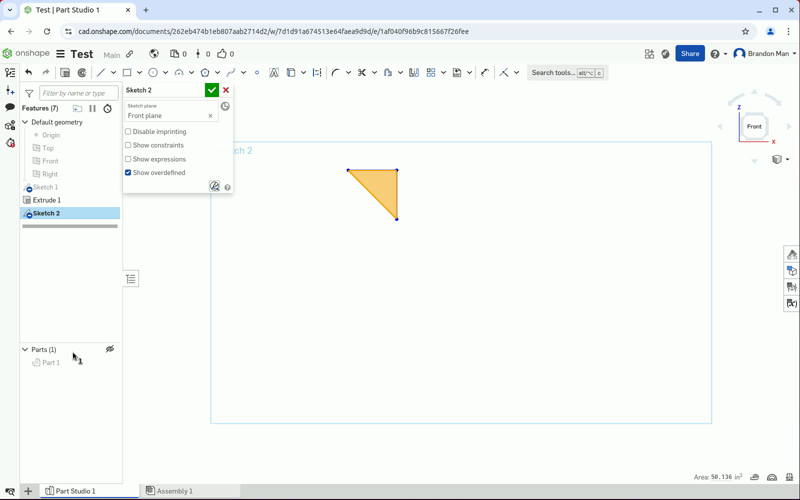
key(shift+y)
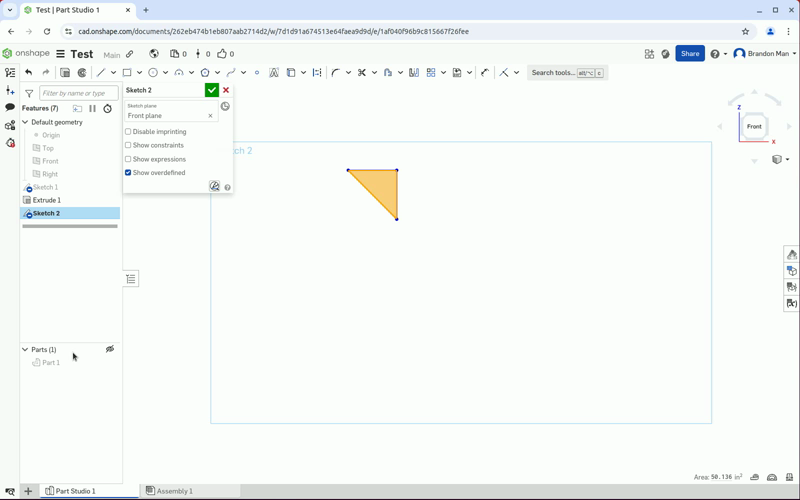
key(shift+e)
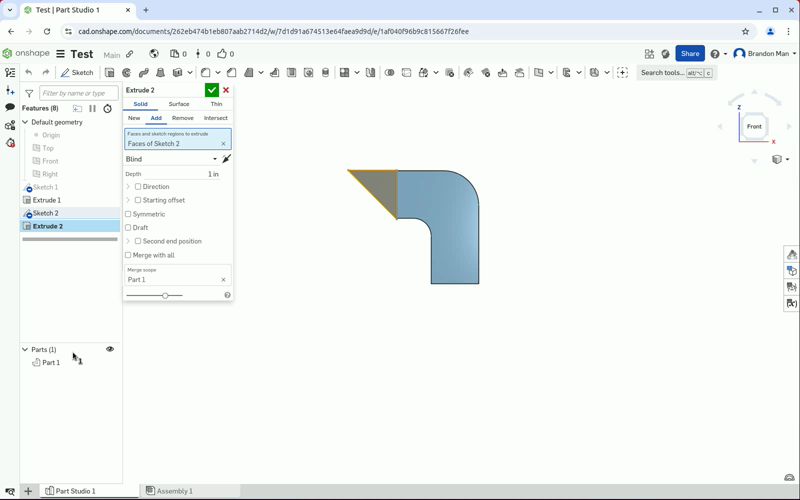
mouse_move(143, 106)
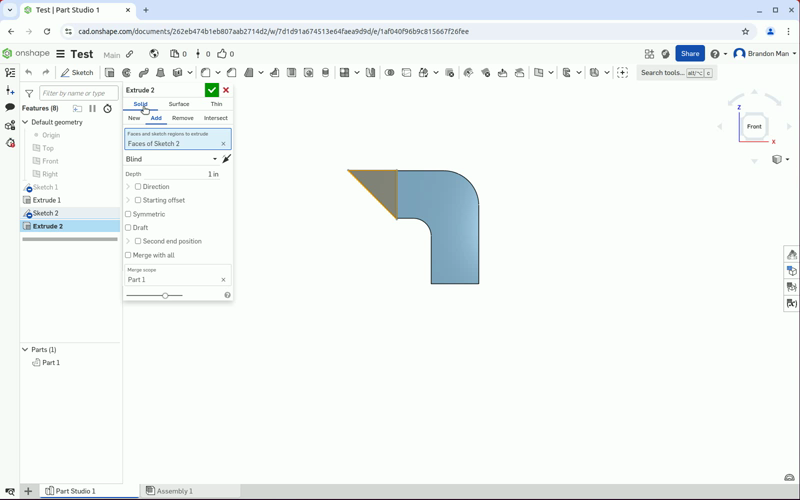
click(143, 106)
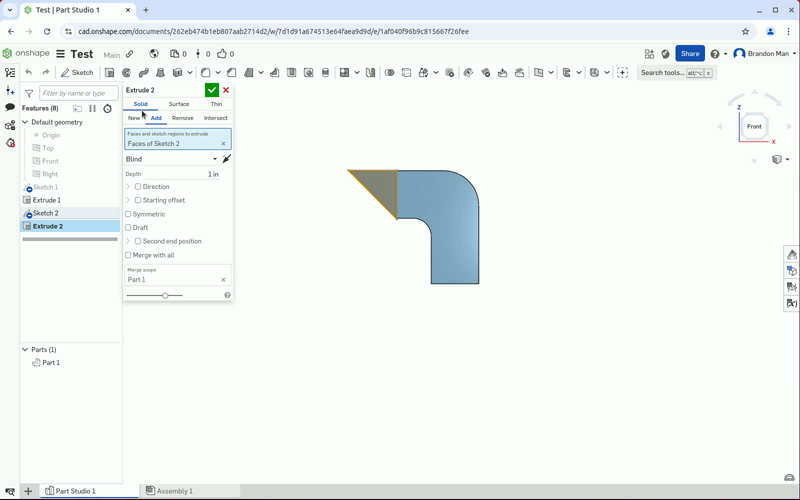
mouse_move(137, 120)
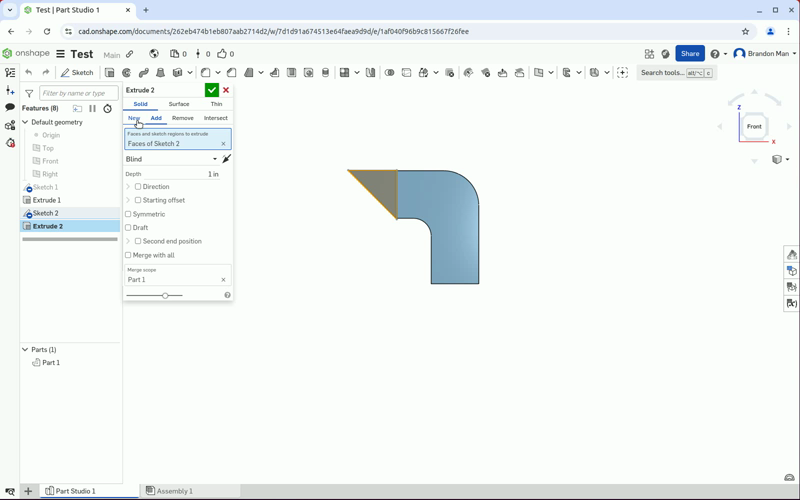
click(137, 120)
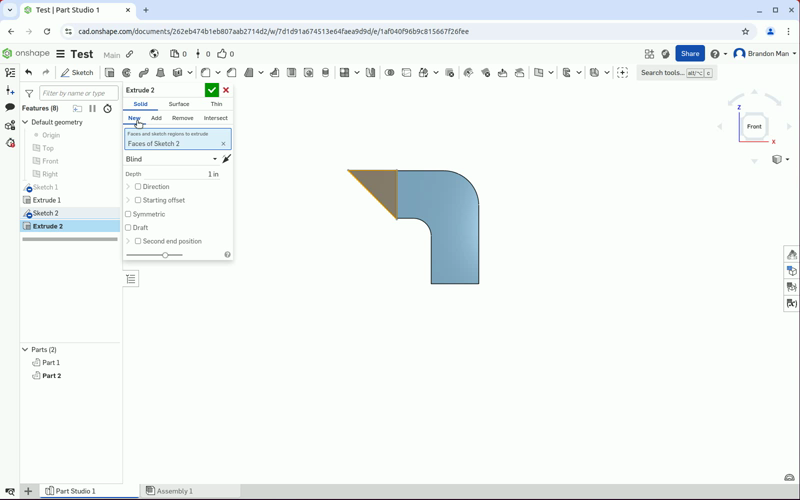
key(tab, 4)
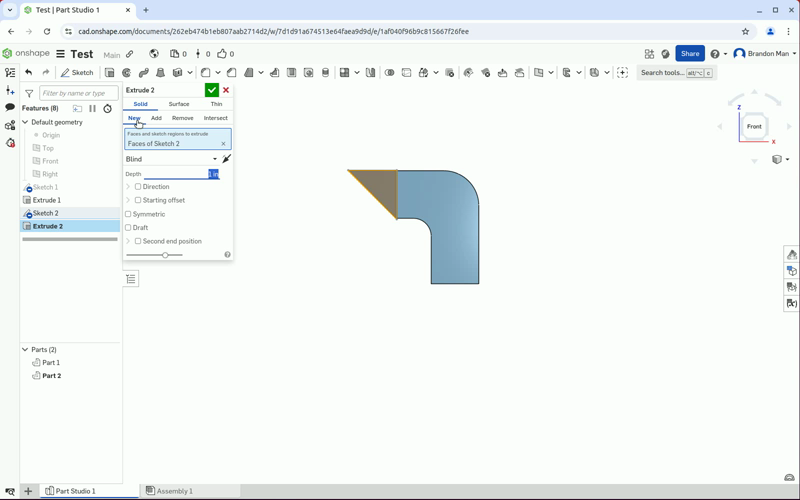
text(-0.241)
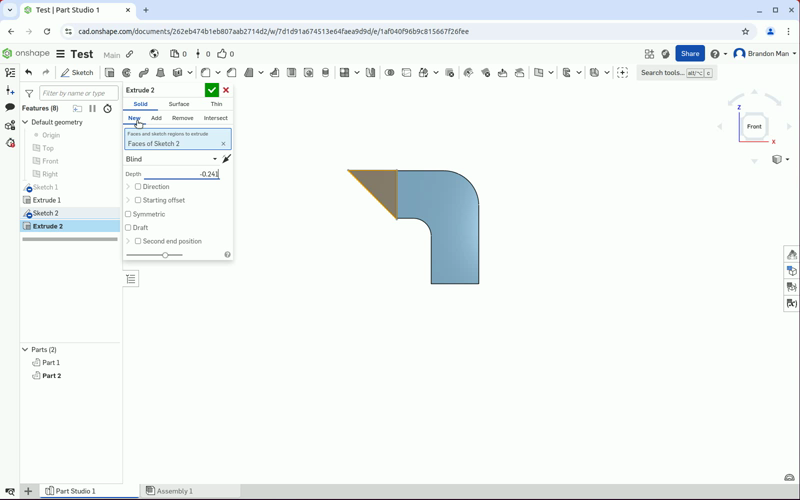
key(enter)
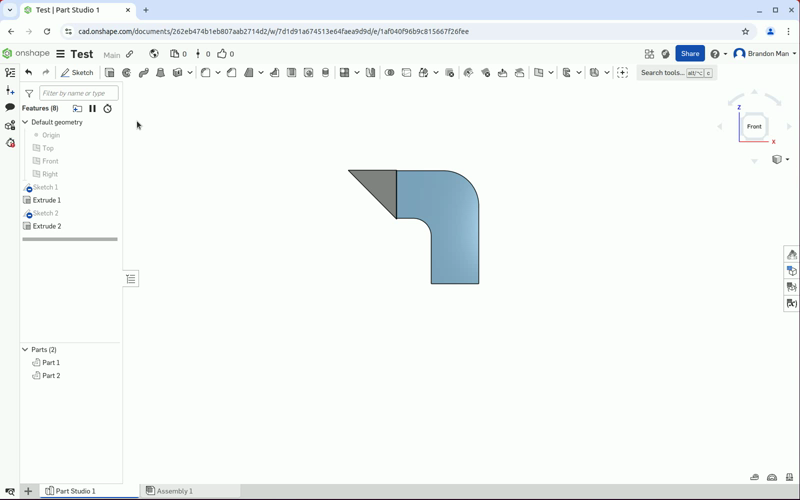
key(shift+h)
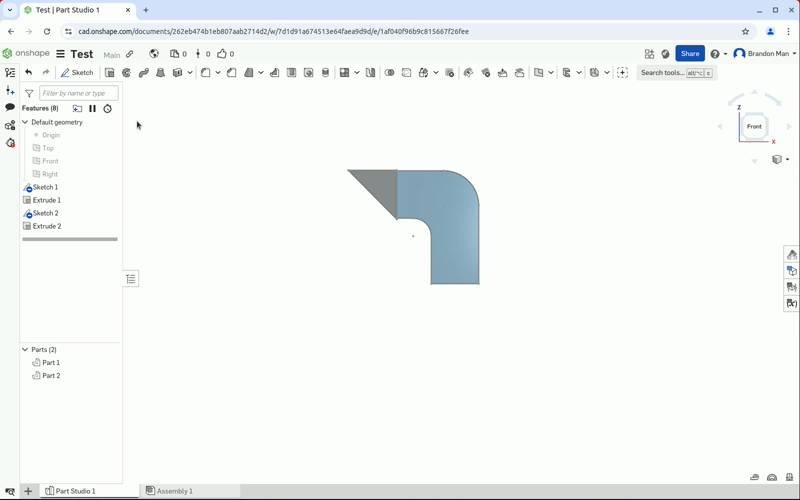
key(shift+h)
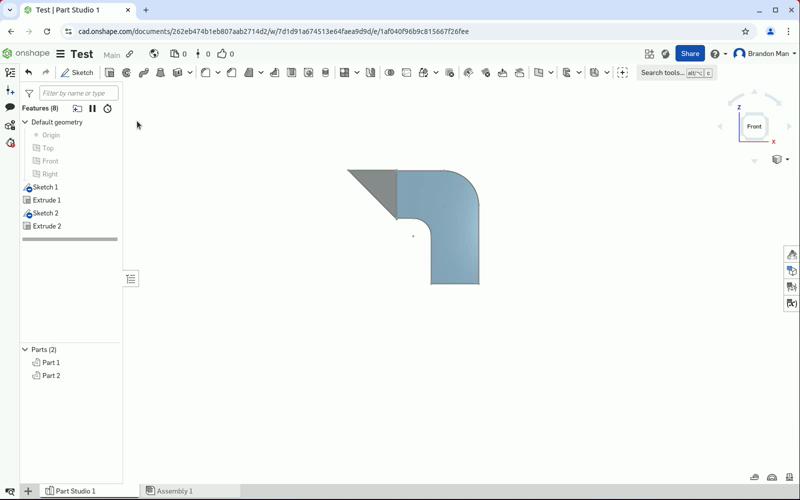
key(shift+7)
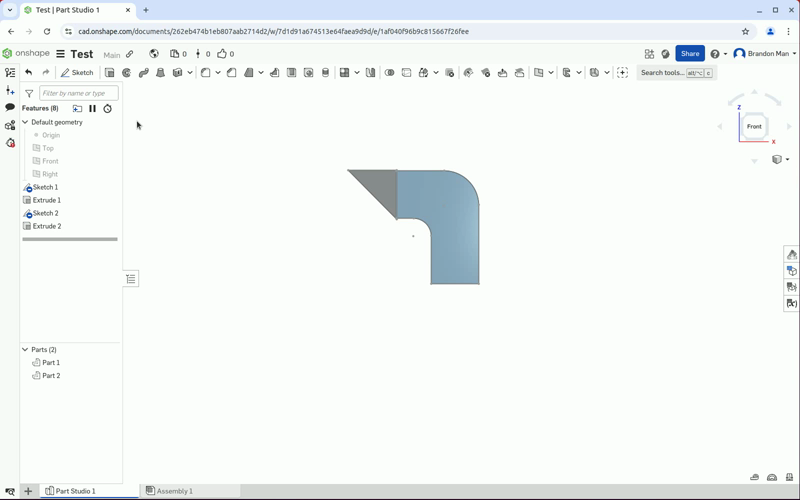
key(left, 2)
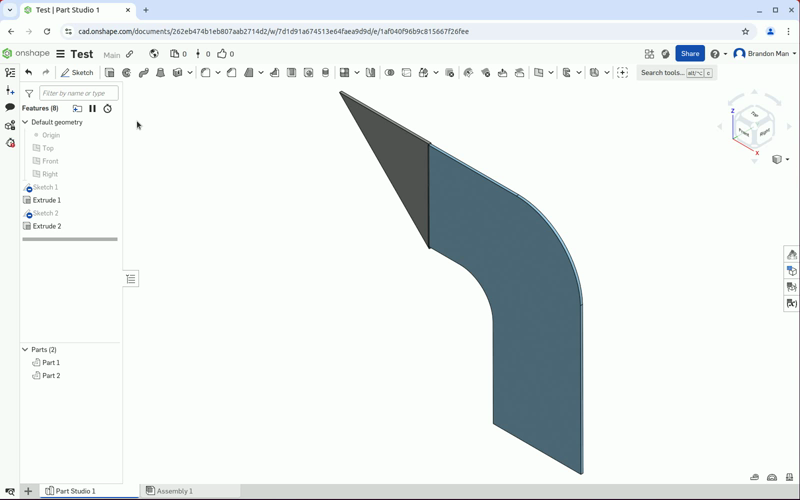
key(down, 2)
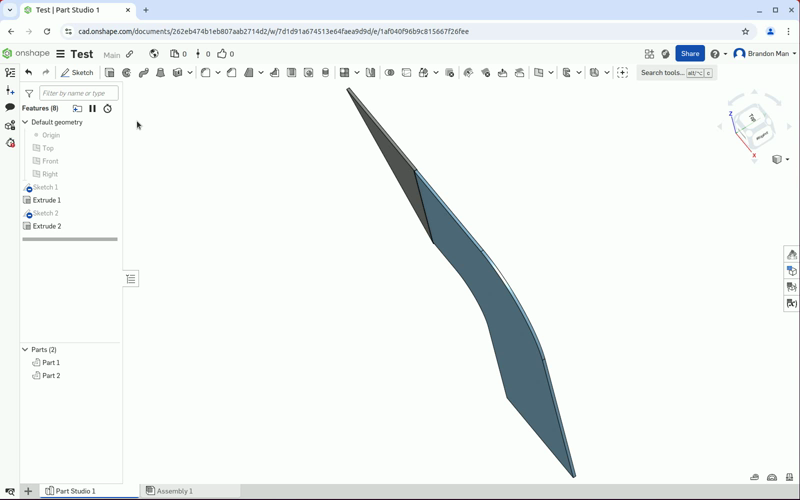
key(up, 2)
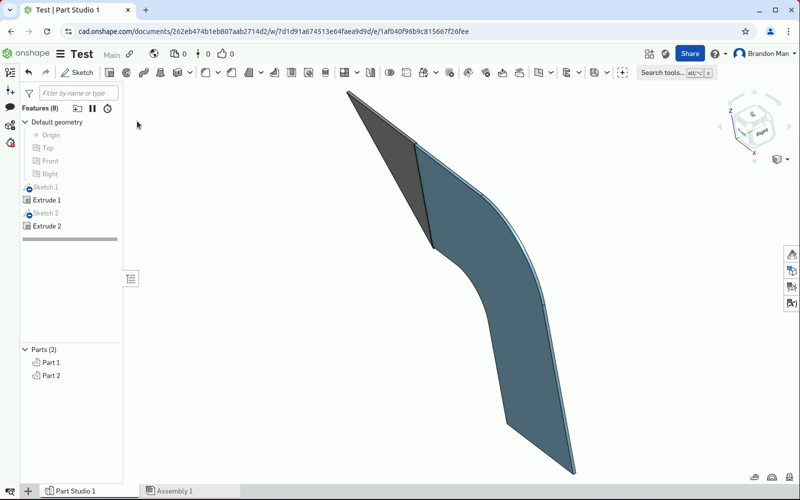
key(right, 2)
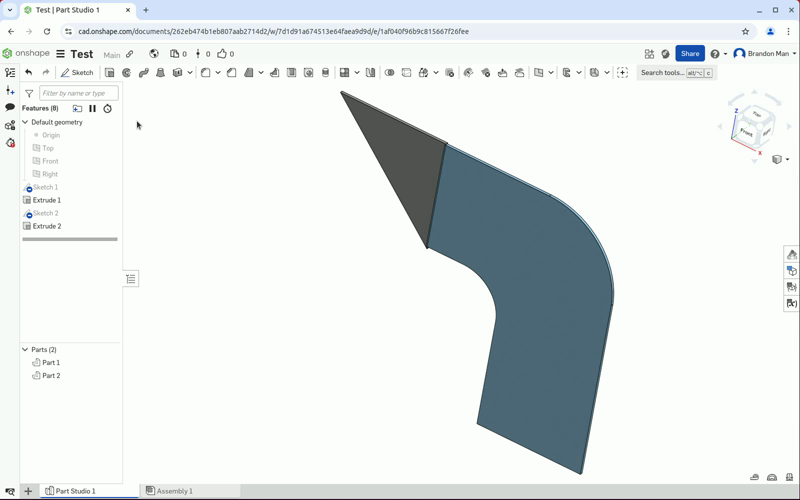
mouse_move(73, 189)
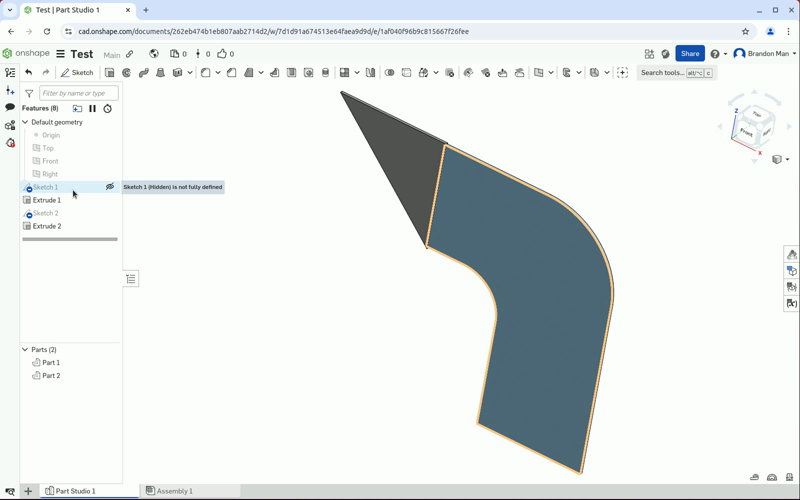
click(73, 189)